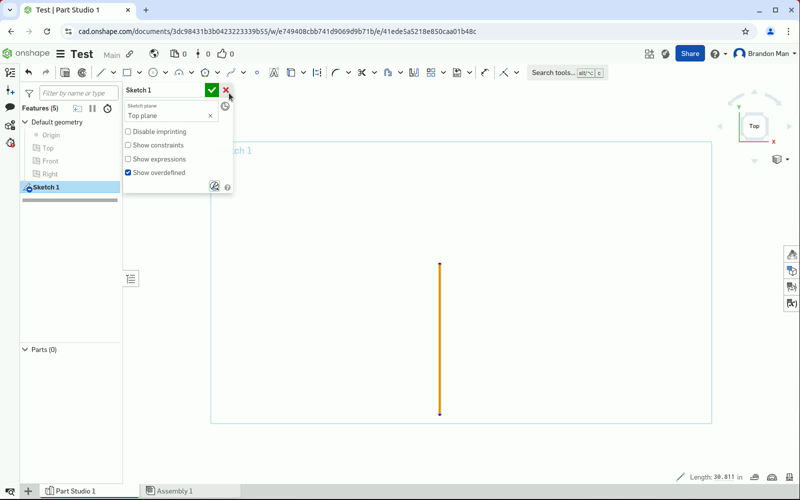
key(shift+h)
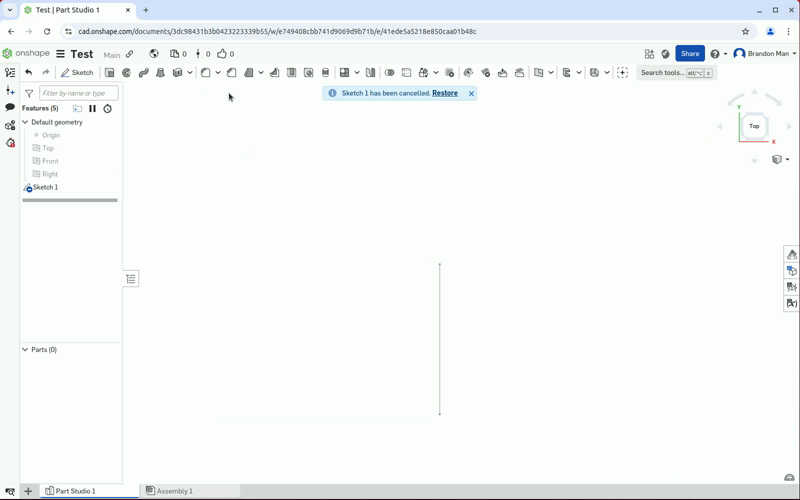
key(shift+s)
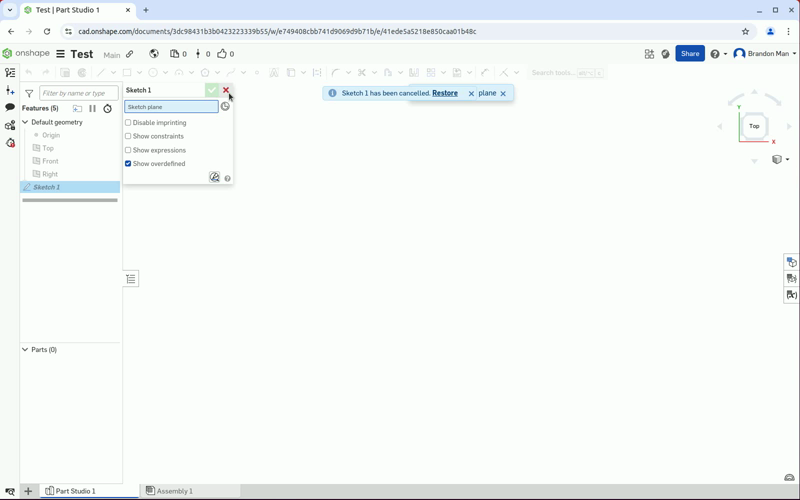
mouse_move(73, 150)
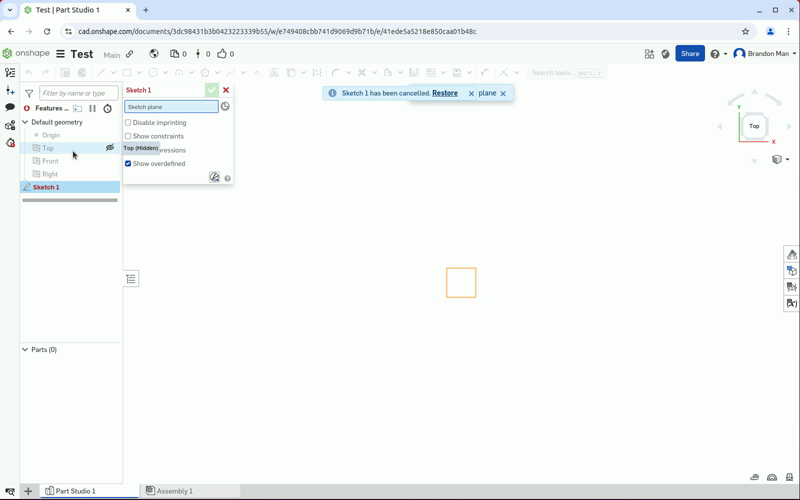
click(73, 150)
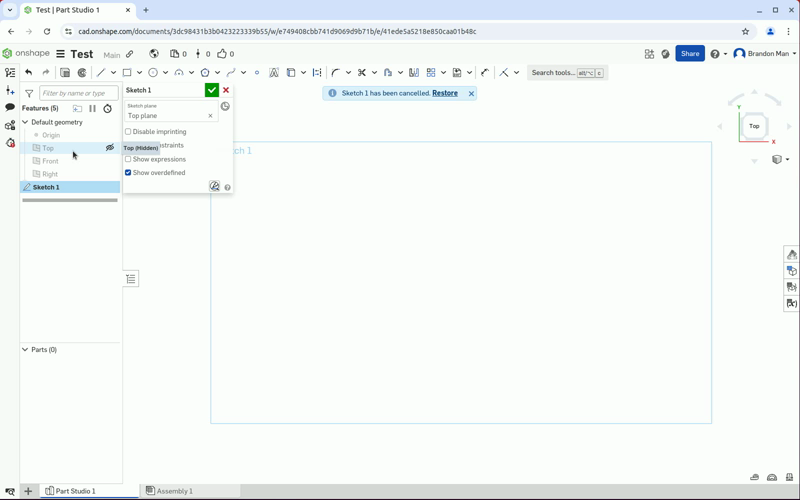
mouse_move(73, 352)
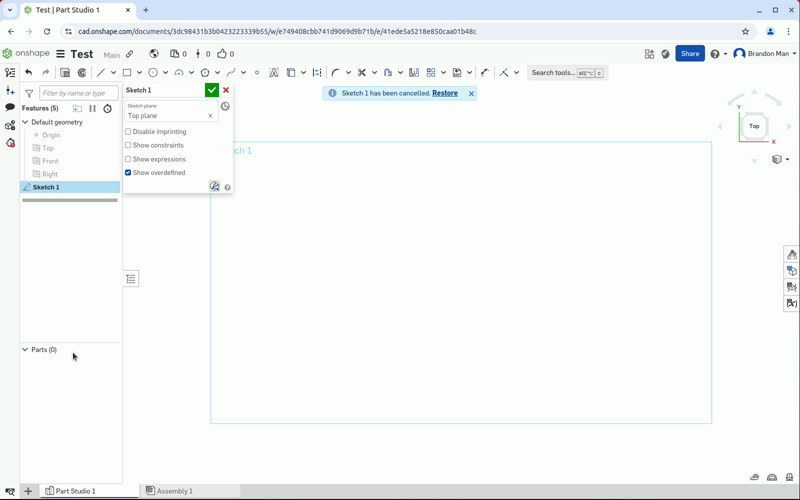
key(y)
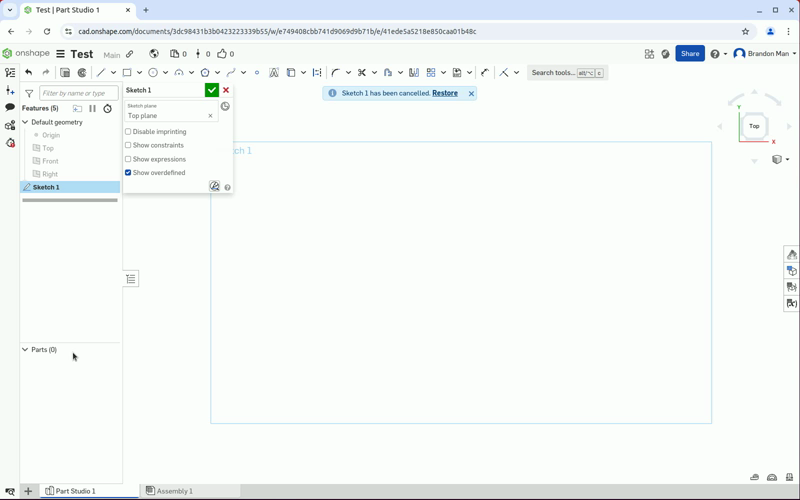
key(l)
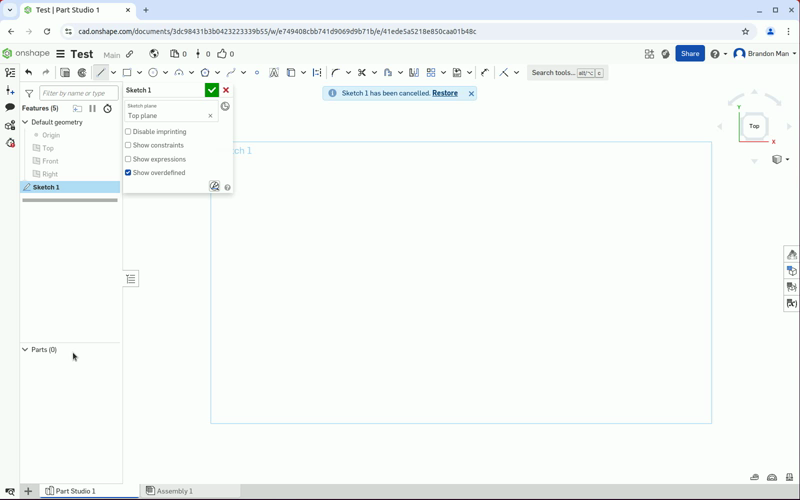
key_down(shift)
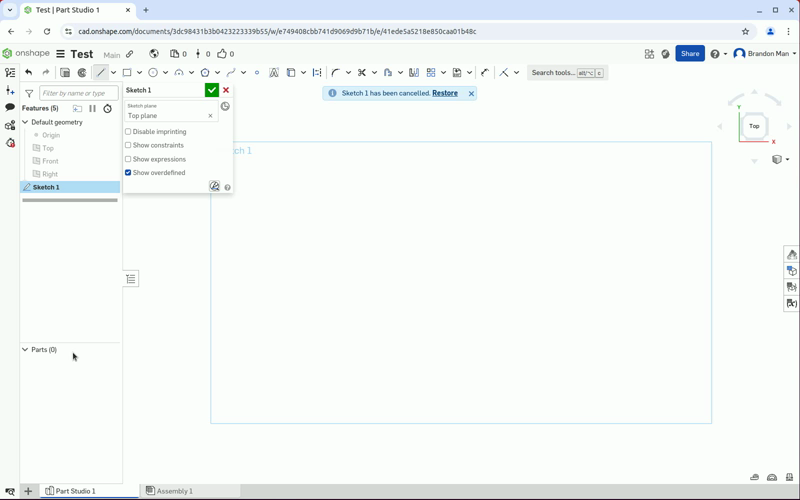
mouse_move(379, 395)
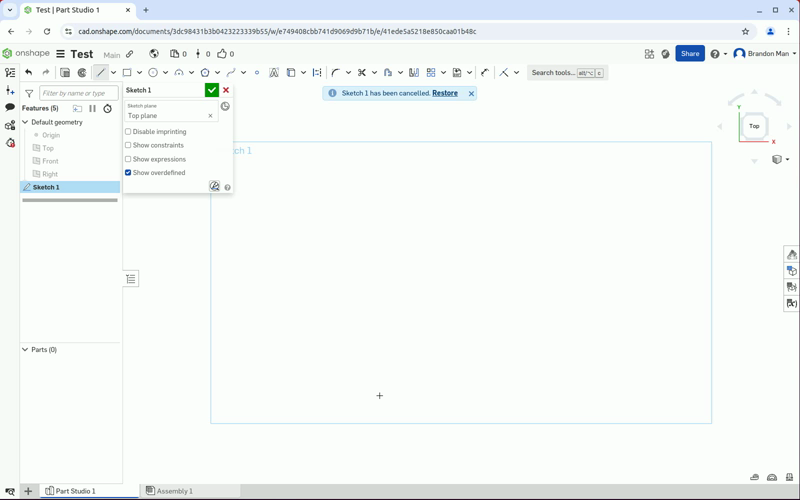
click(379, 395)
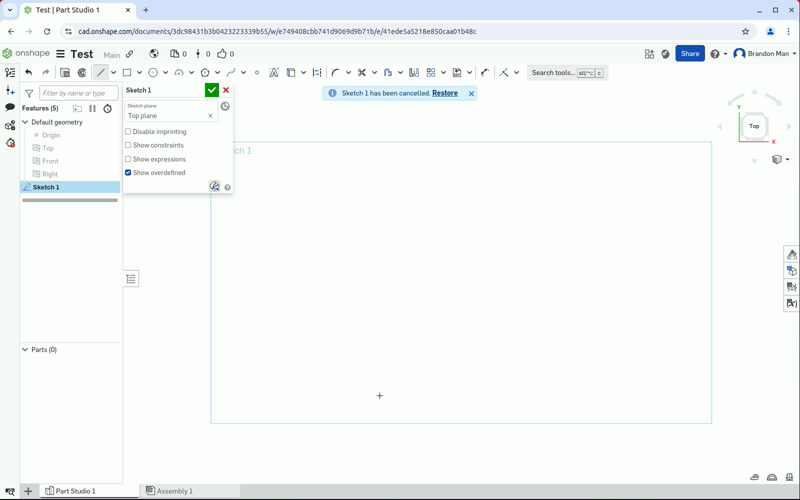
key_up(shift)
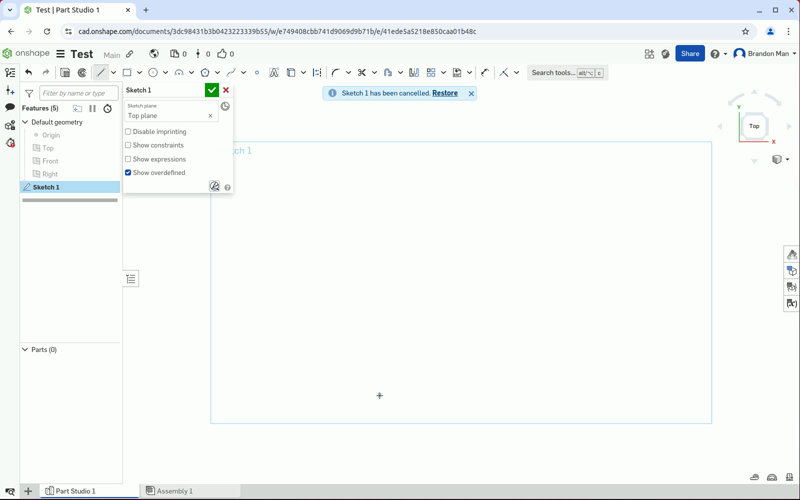
key_down(shift)
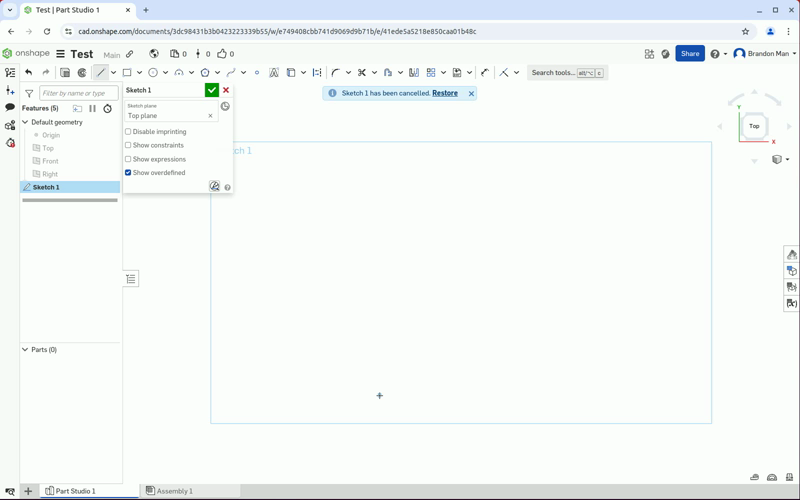
mouse_move(542, 395)
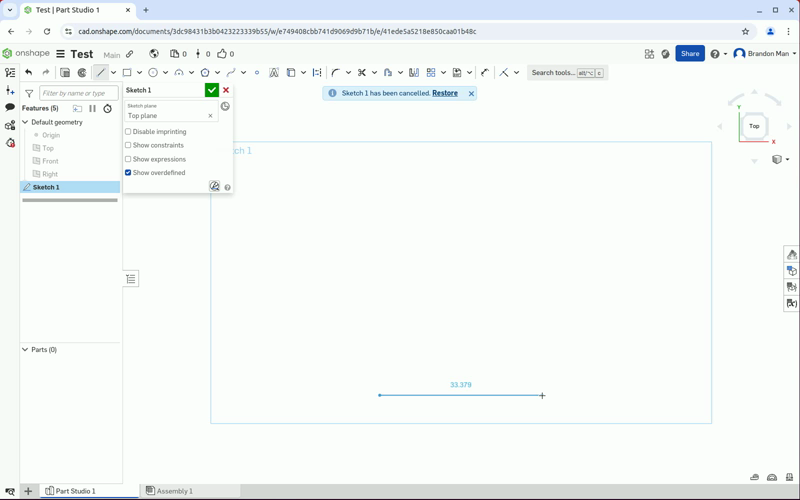
click(542, 395)
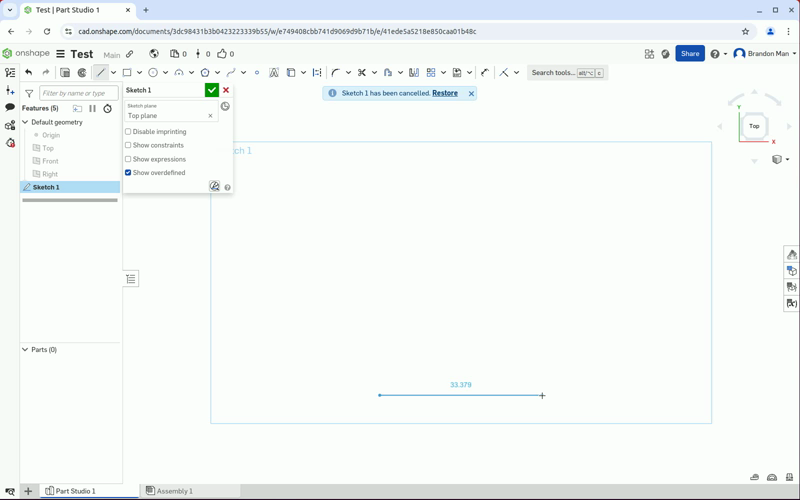
key_up(shift)
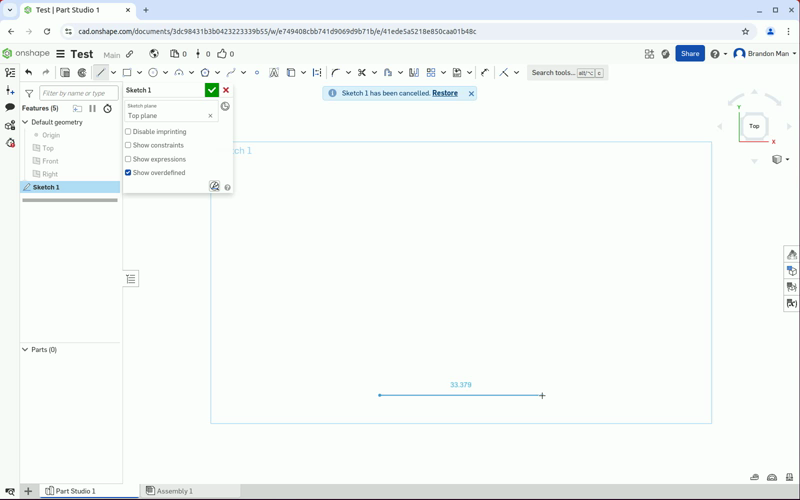
key_down(shift)
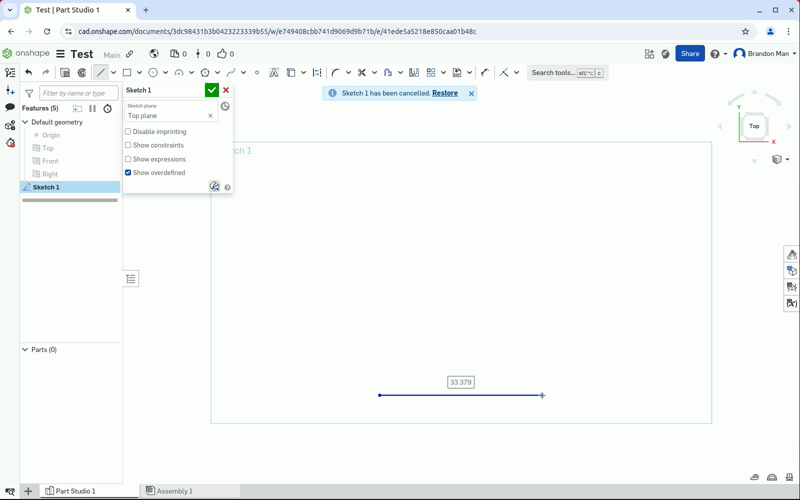
mouse_move(542, 171)
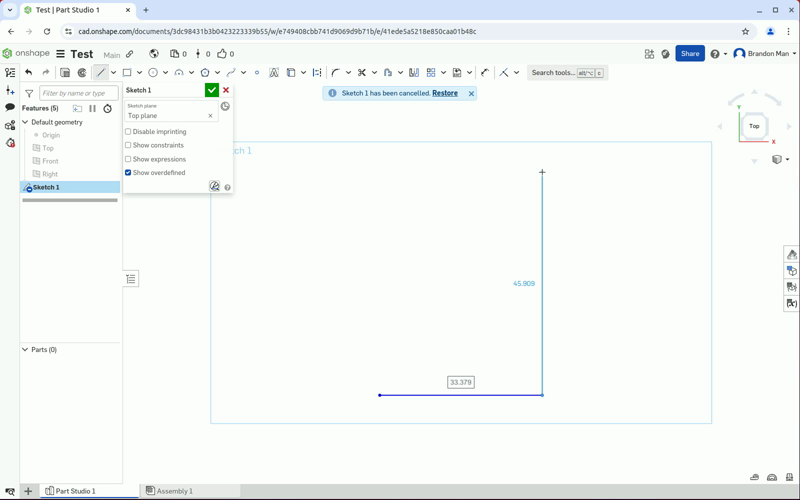
click(542, 171)
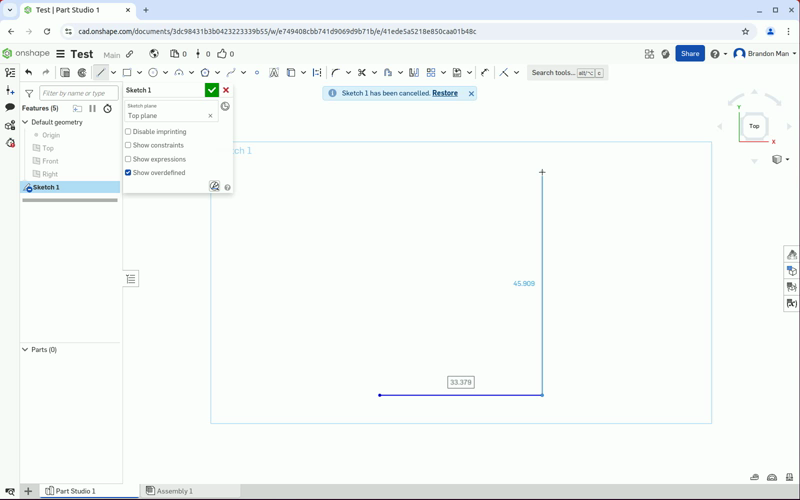
key_up(shift)
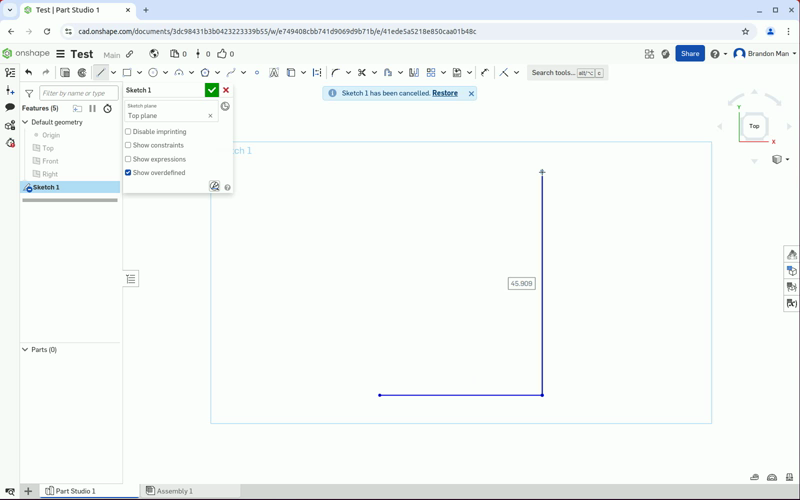
key_down(shift)
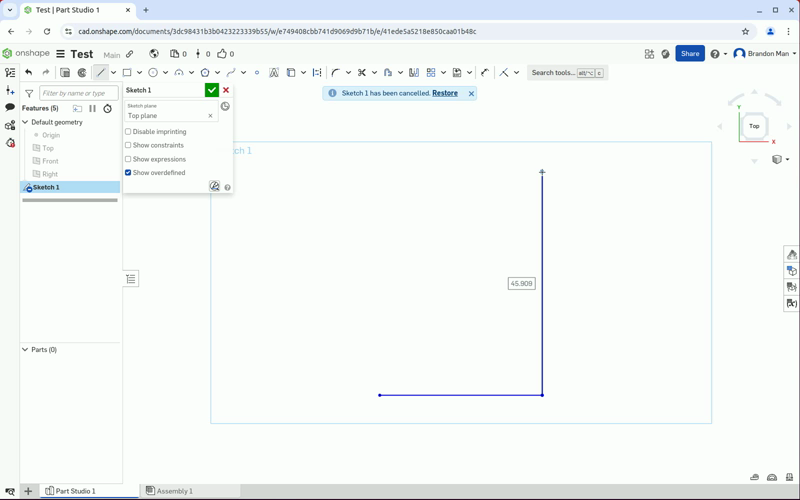
mouse_move(379, 171)
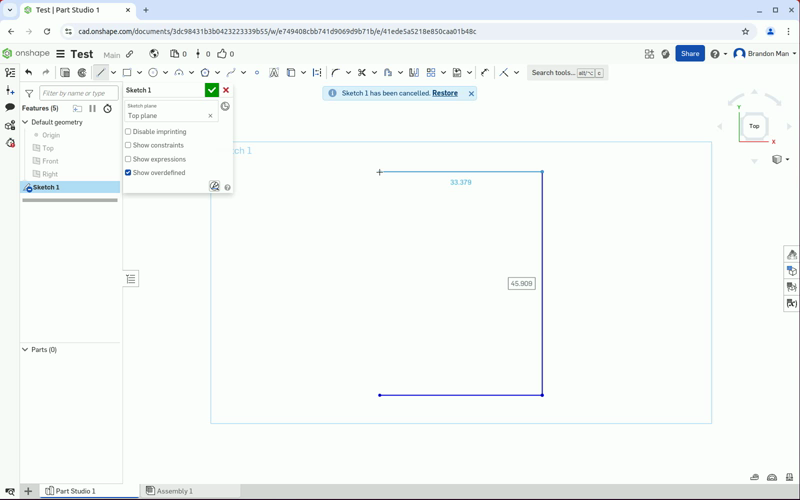
click(379, 171)
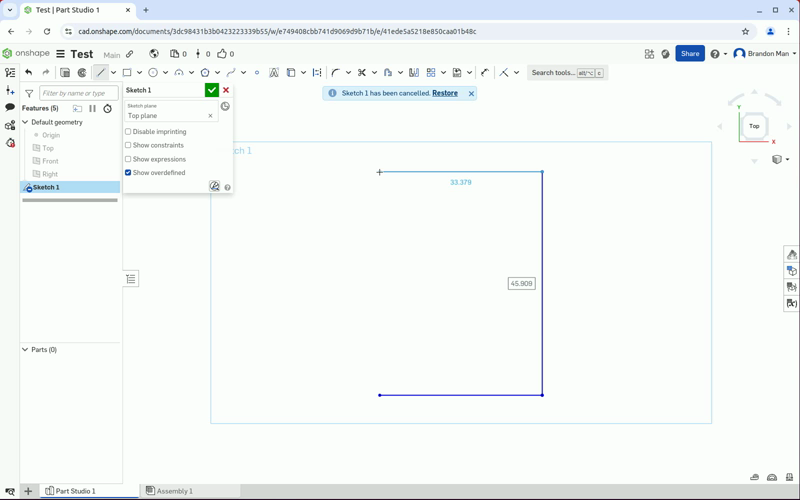
key_up(shift)
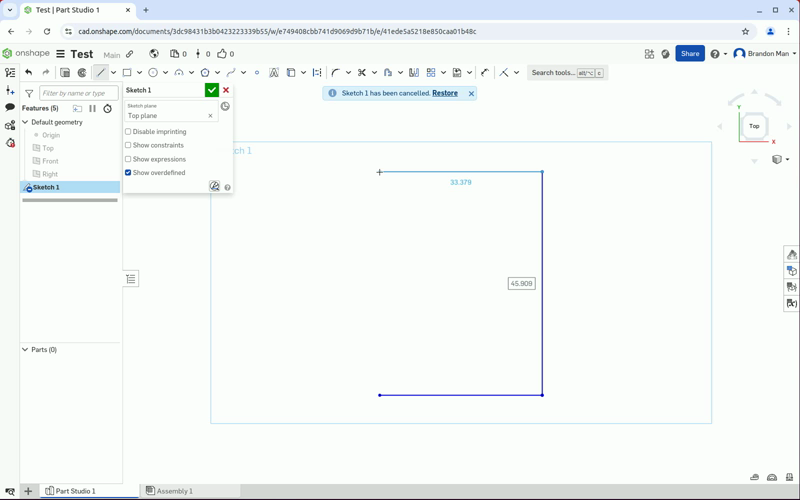
key_down(shift)
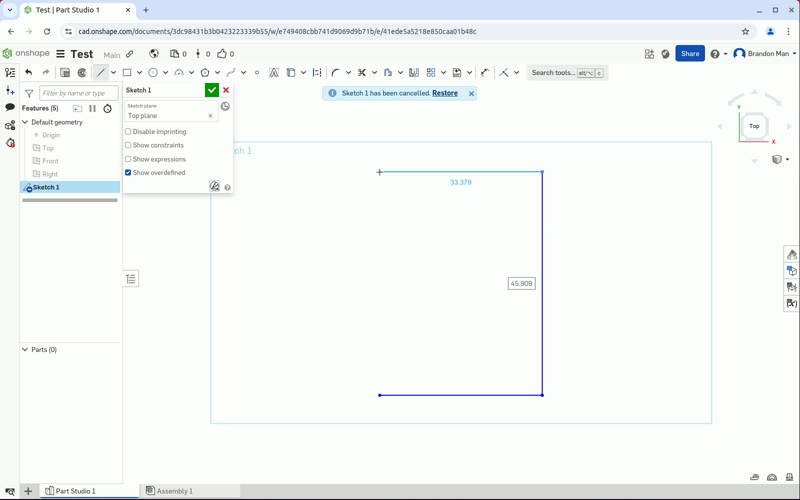
mouse_move(379, 395)
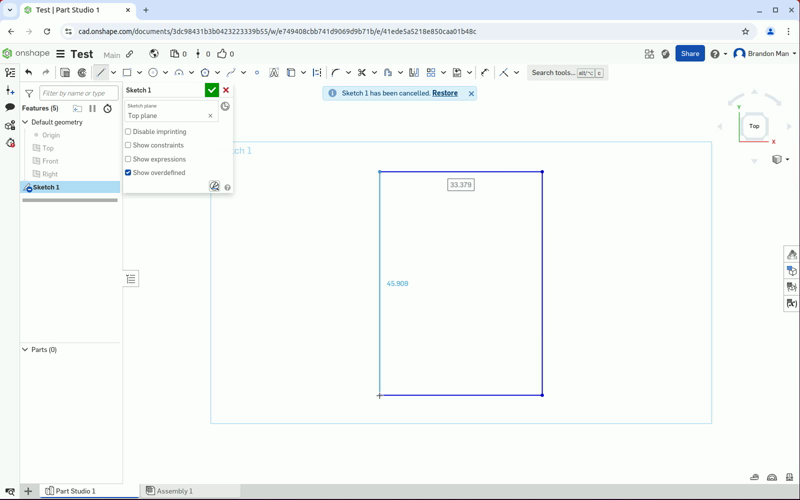
key_up(shift)
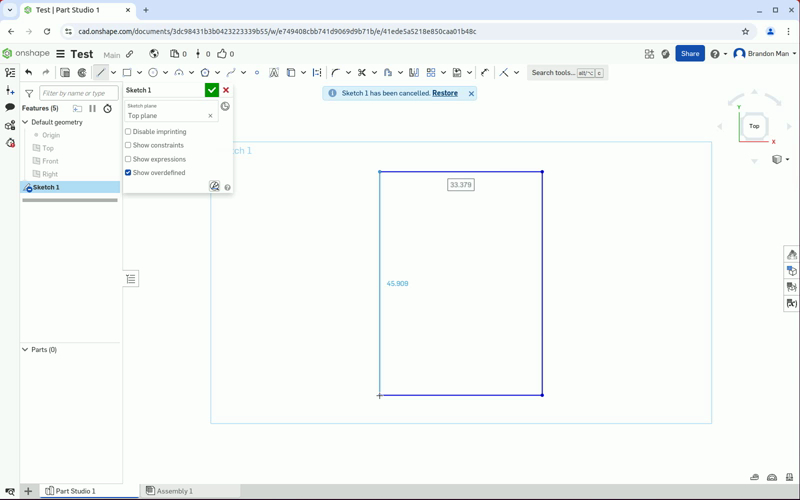
click(379, 395)
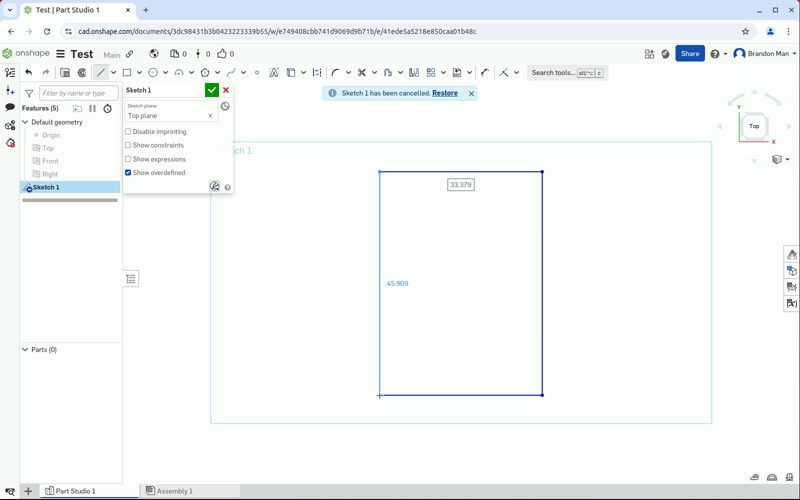
key(esc)
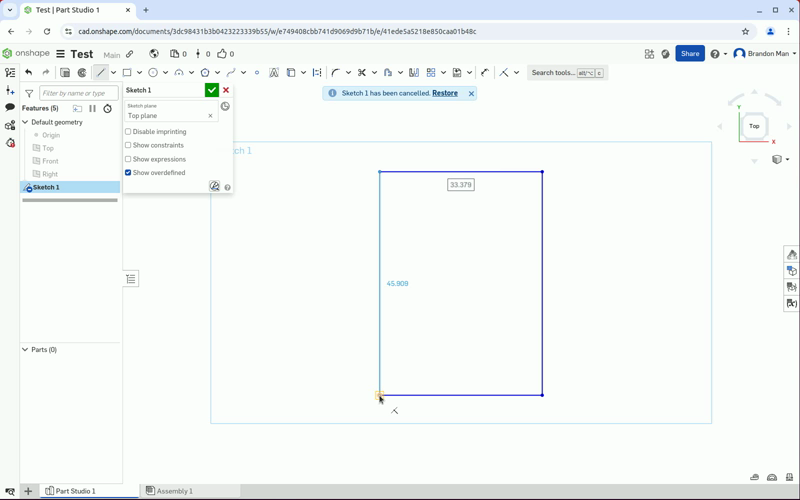
mouse_move(510, 304)
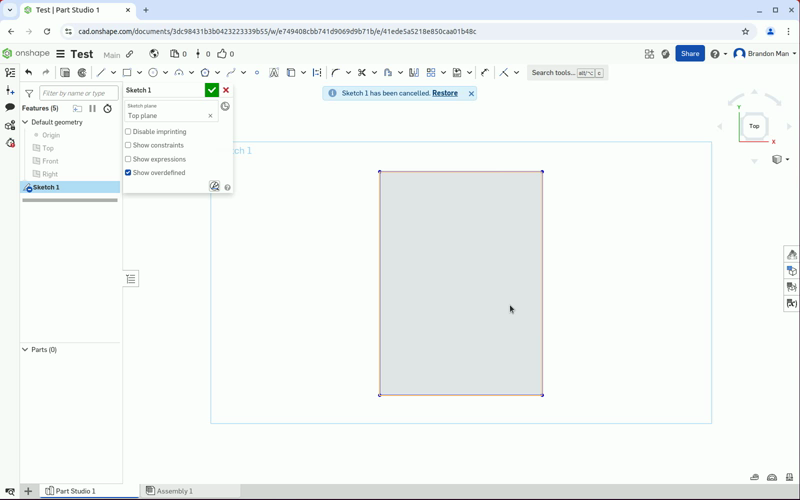
click(510, 304)
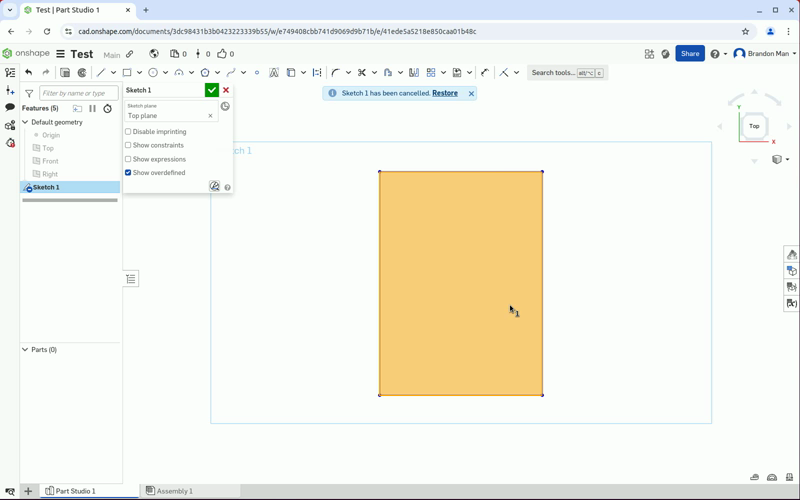
mouse_move(73, 352)
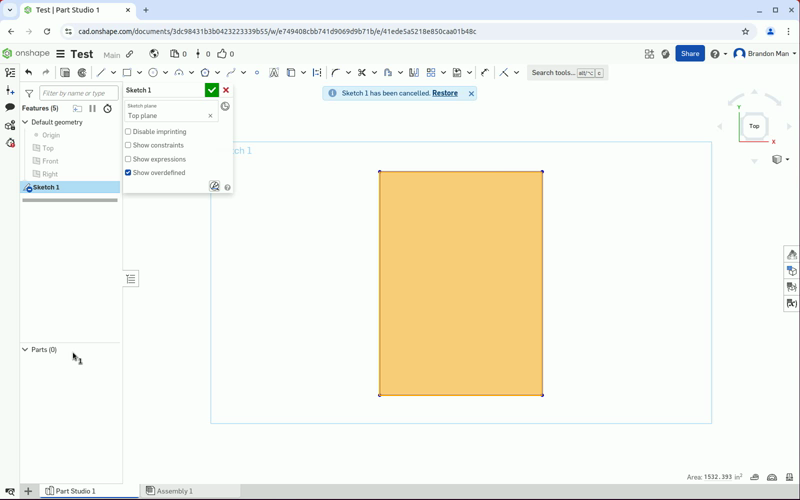
key(shift+y)
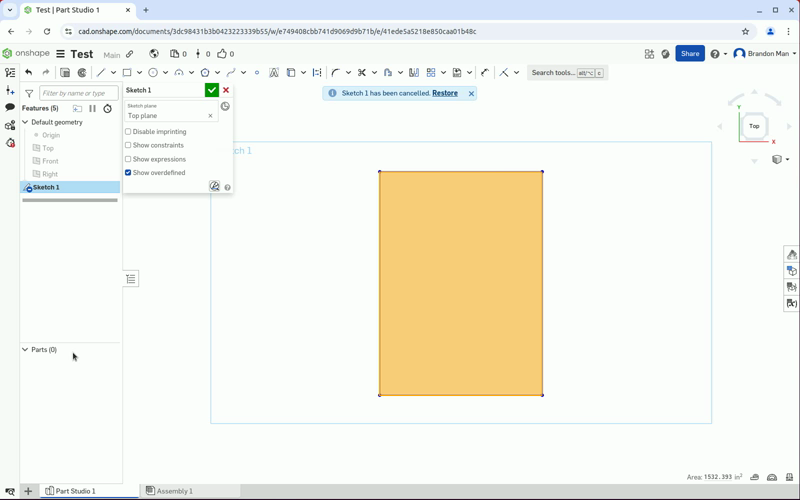
key(shift+e)
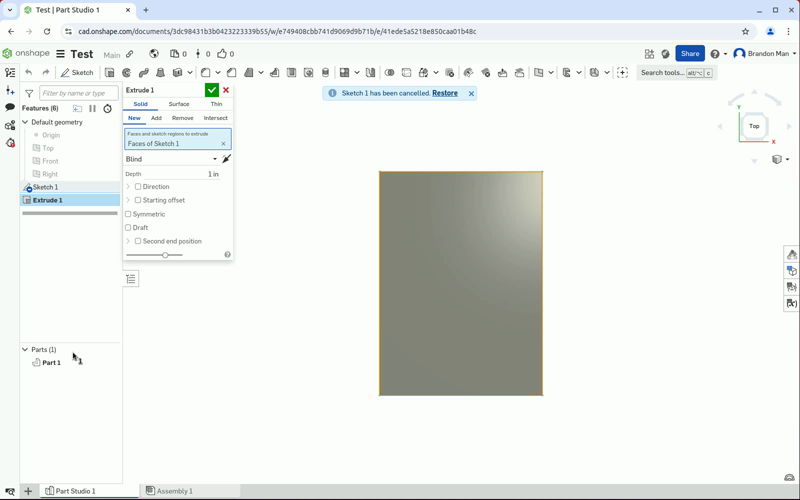
mouse_move(143, 106)
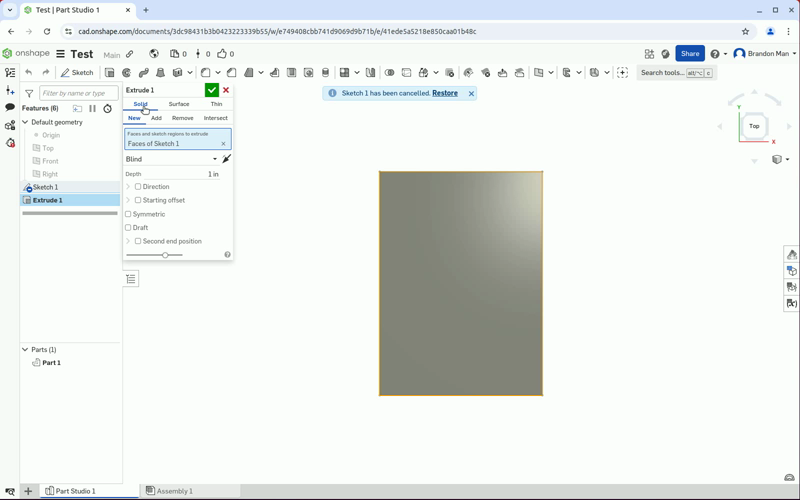
click(143, 106)
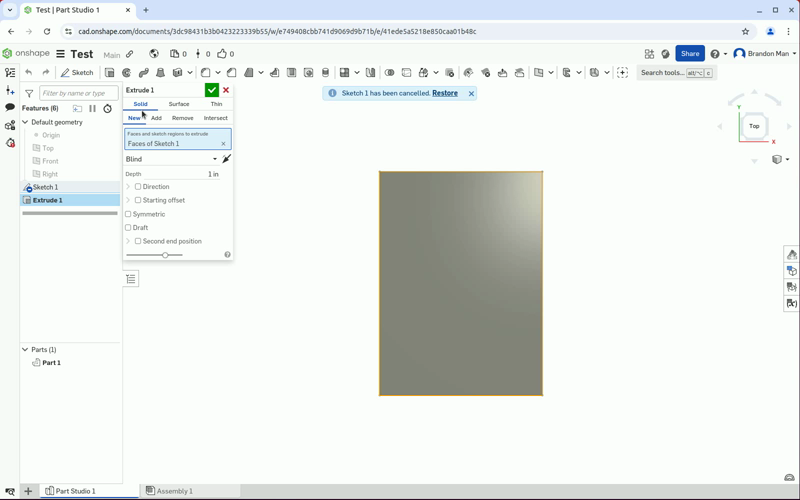
mouse_move(137, 120)
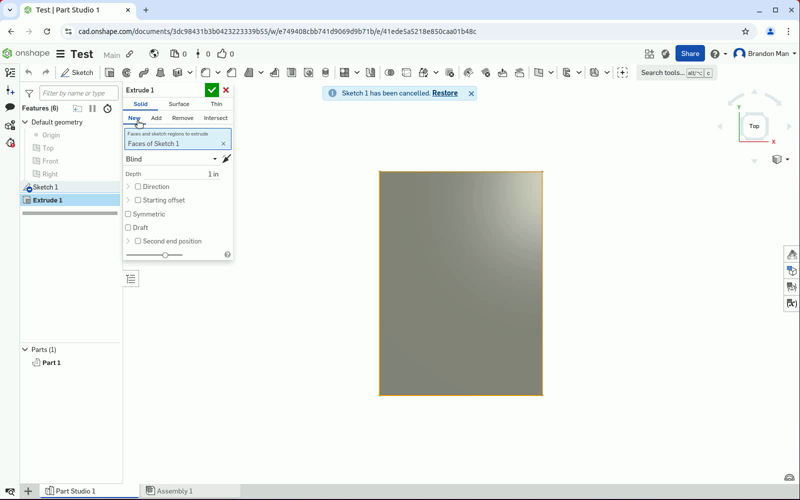
click(137, 120)
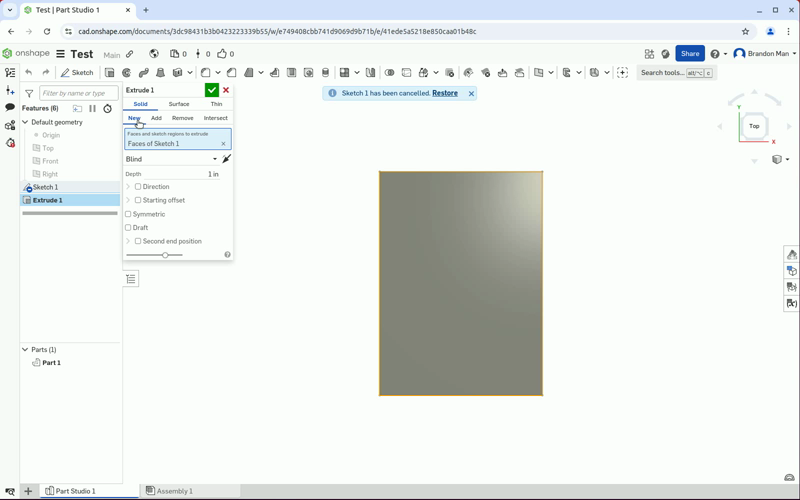
key(tab, 4)
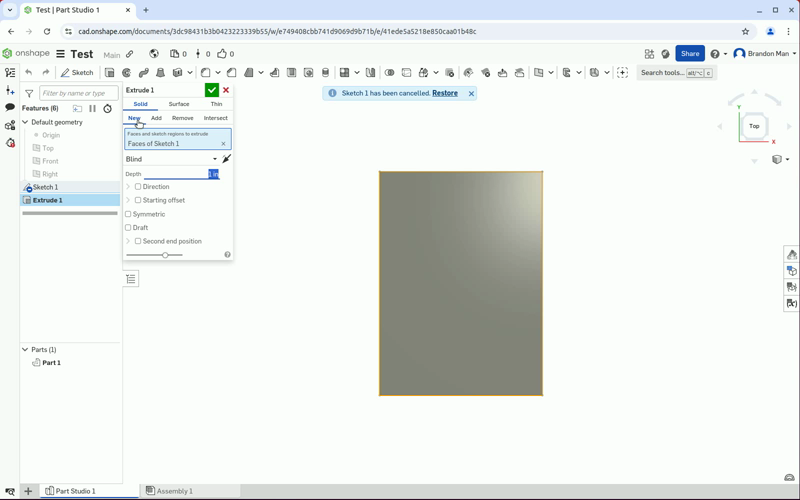
text(1.926)
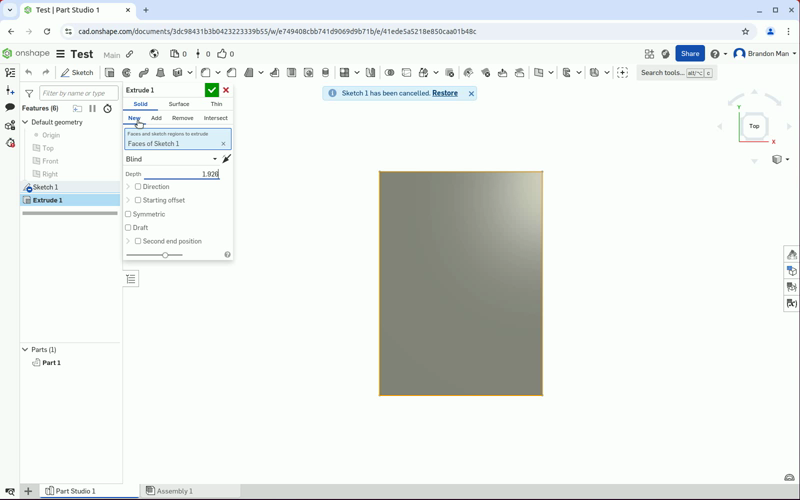
key(enter)
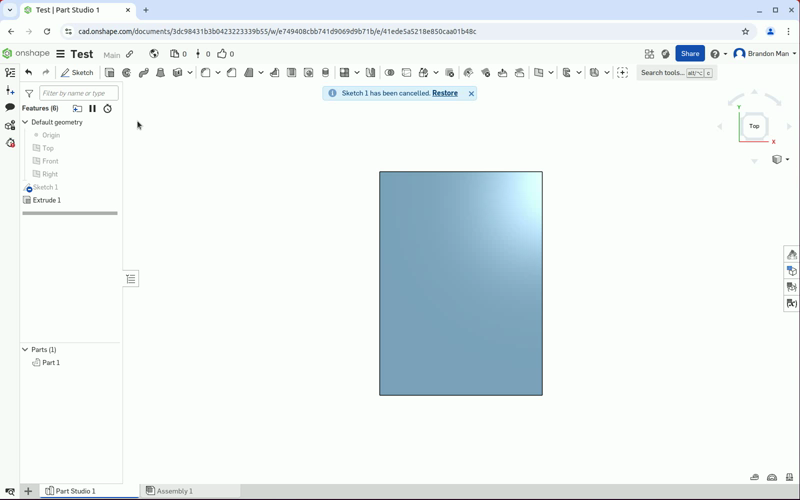
key(shift+h)
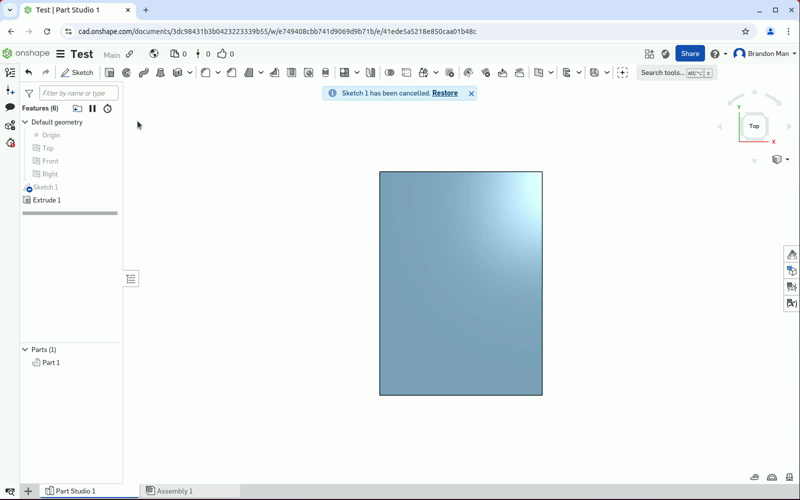
key(shift+h)
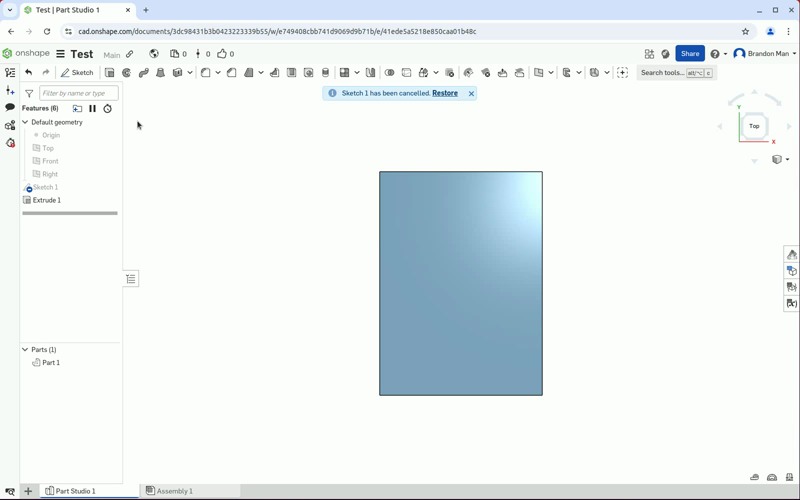
mouse_move(73, 189)
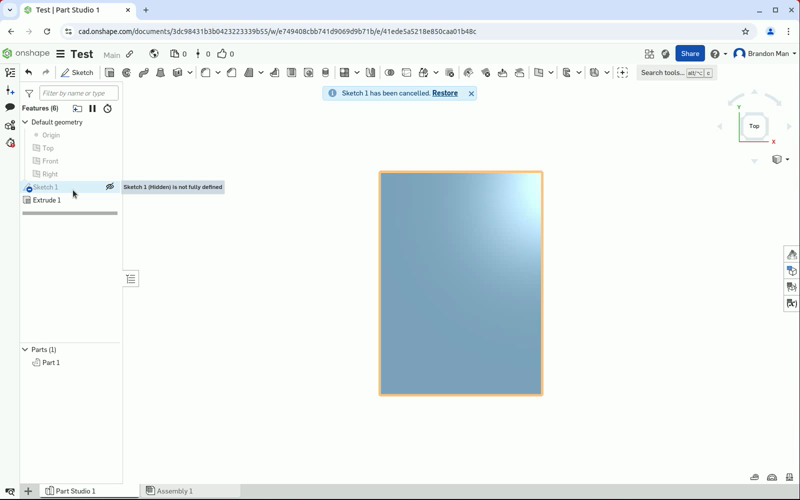
click(73, 189)
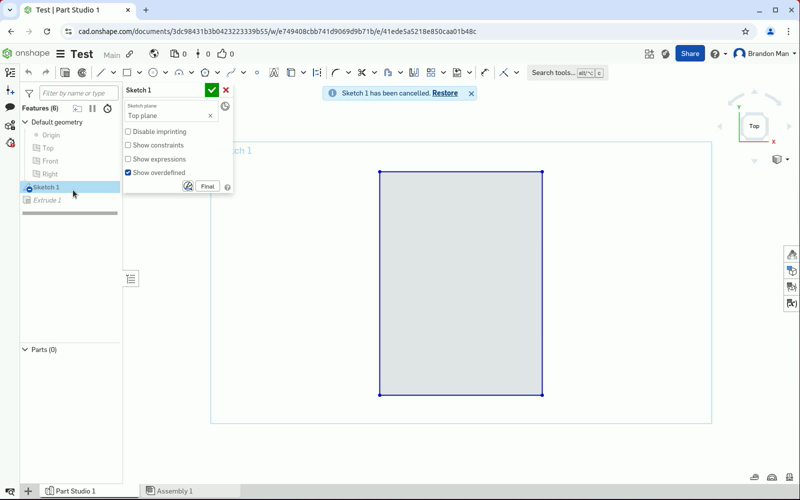
mouse_move(229, 92)
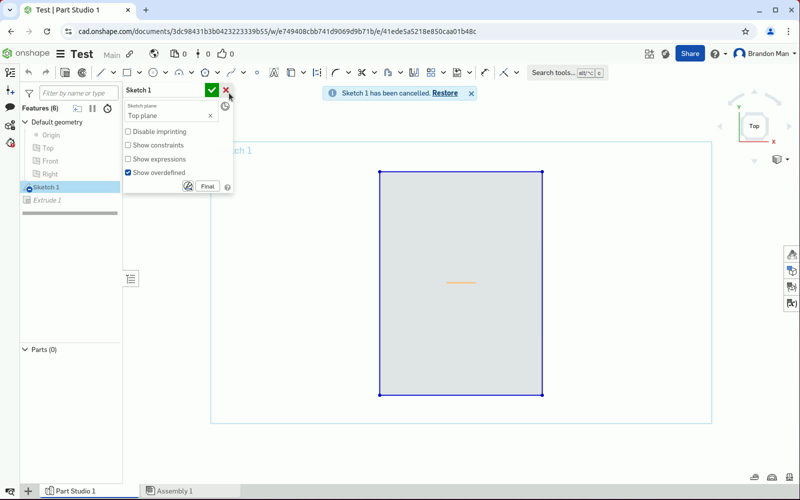
click(229, 92)
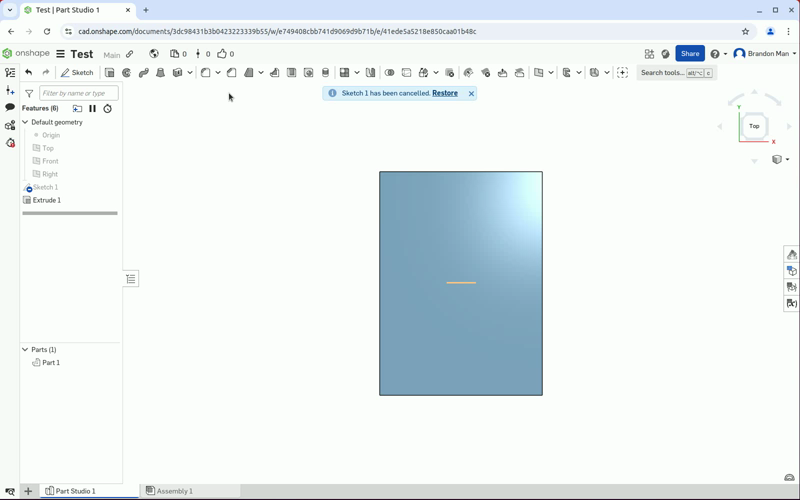
mouse_move(541, 75)
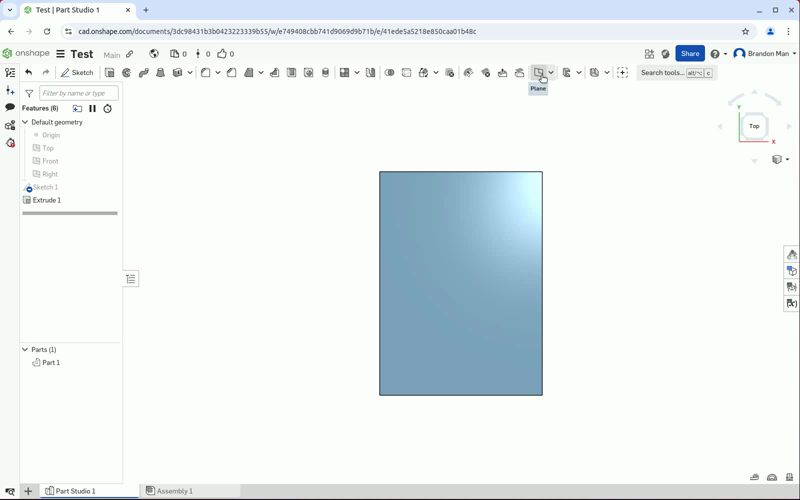
click(541, 75)
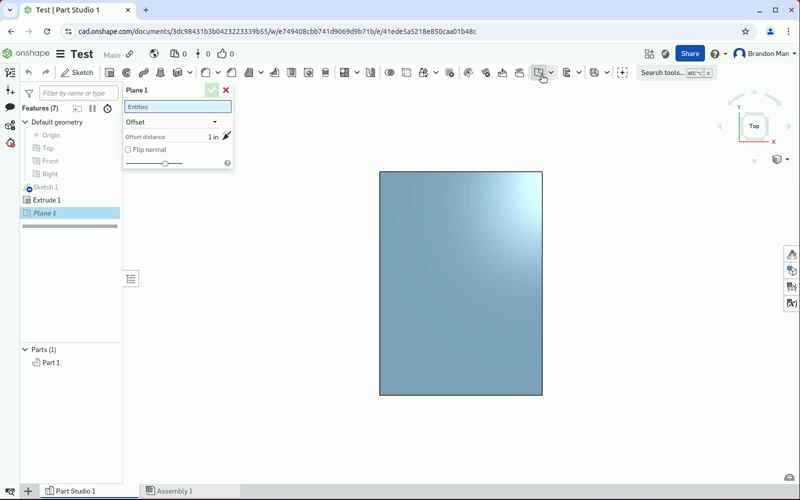
mouse_move(73, 150)
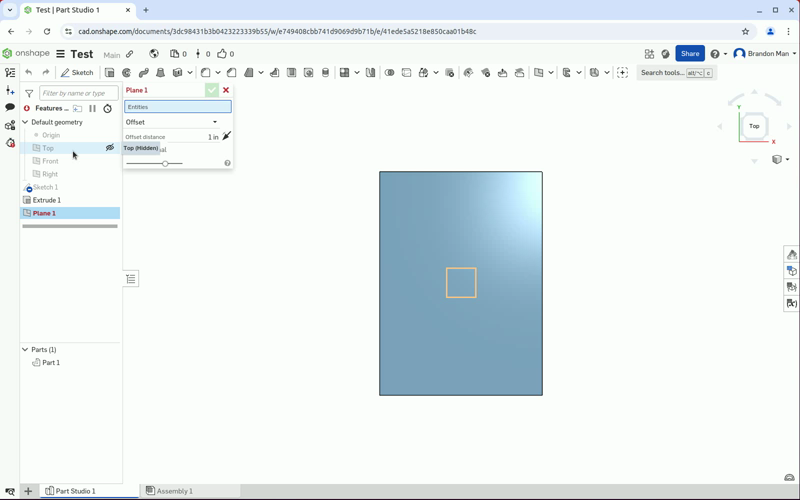
click(73, 150)
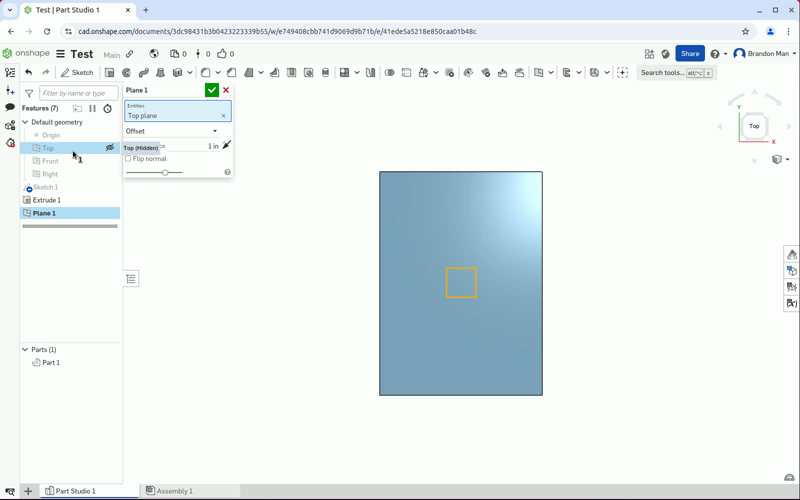
key(tab, 2)
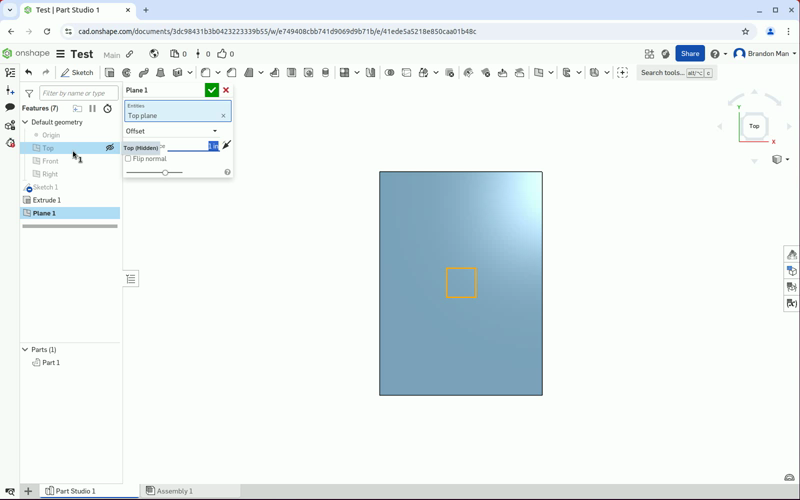
text(1.91)
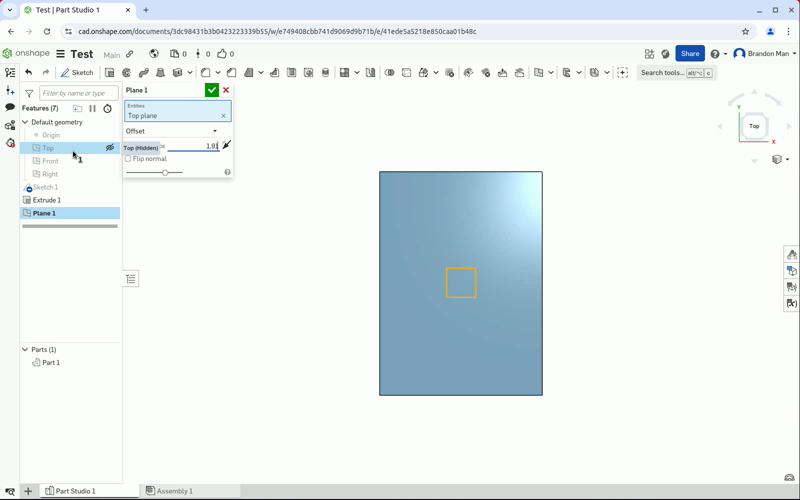
key(enter, 2)
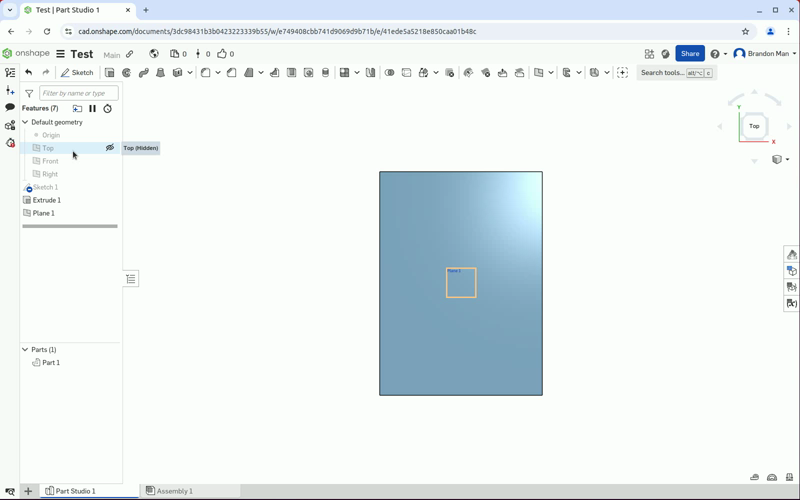
key(shift+s)
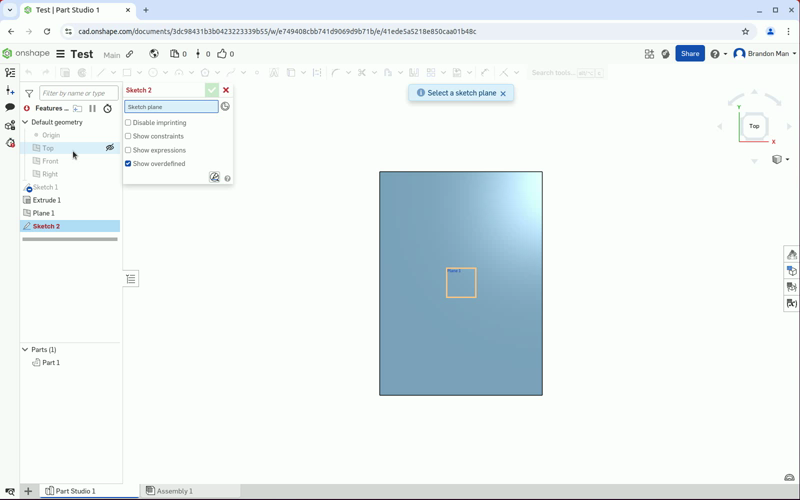
mouse_move(73, 215)
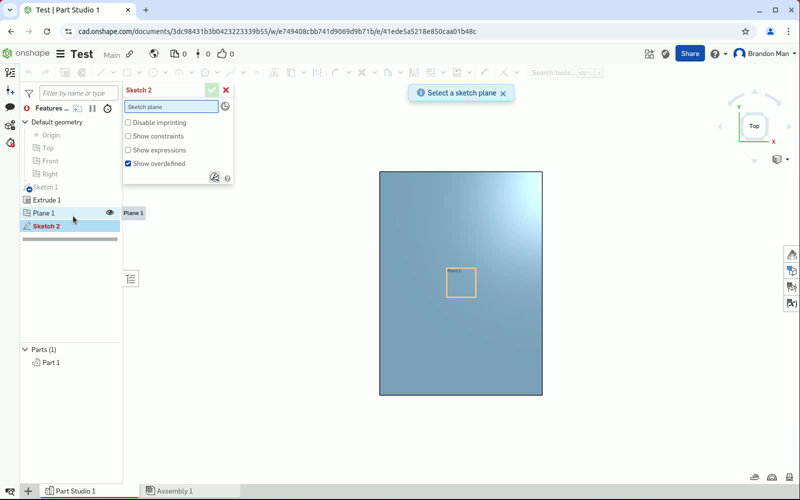
click(73, 215)
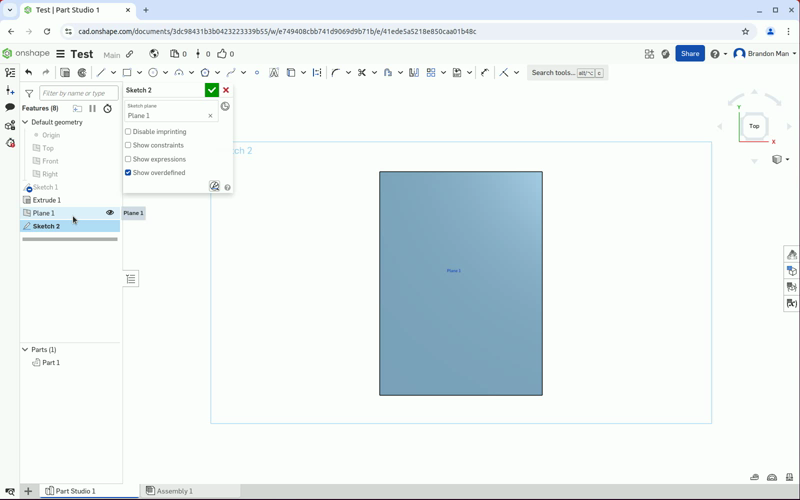
mouse_move(73, 352)
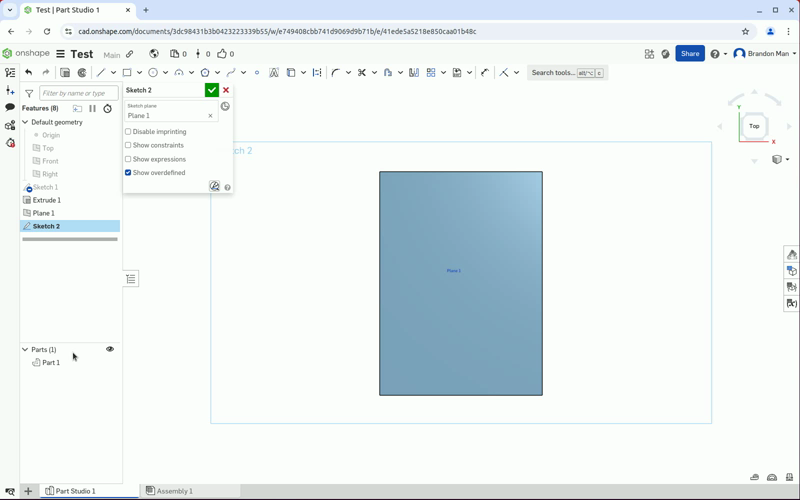
key(y)
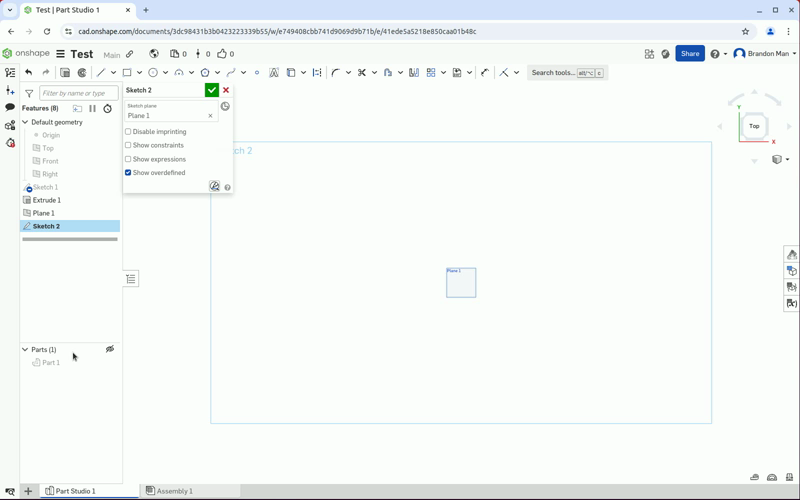
key(l)
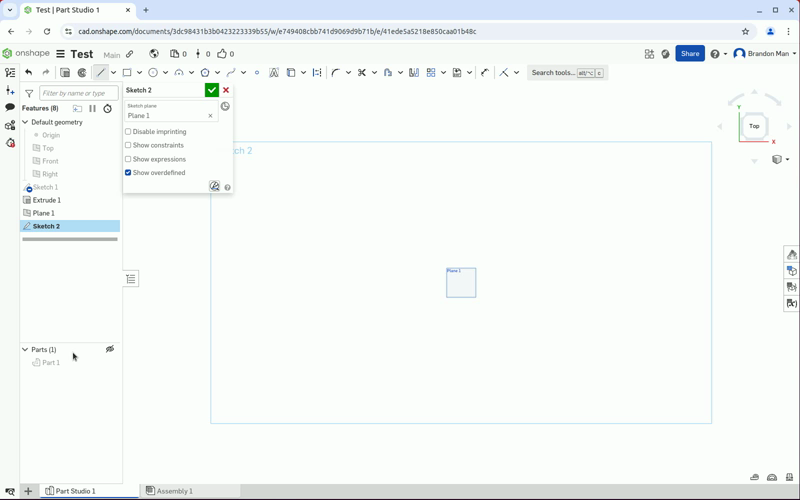
key_down(shift)
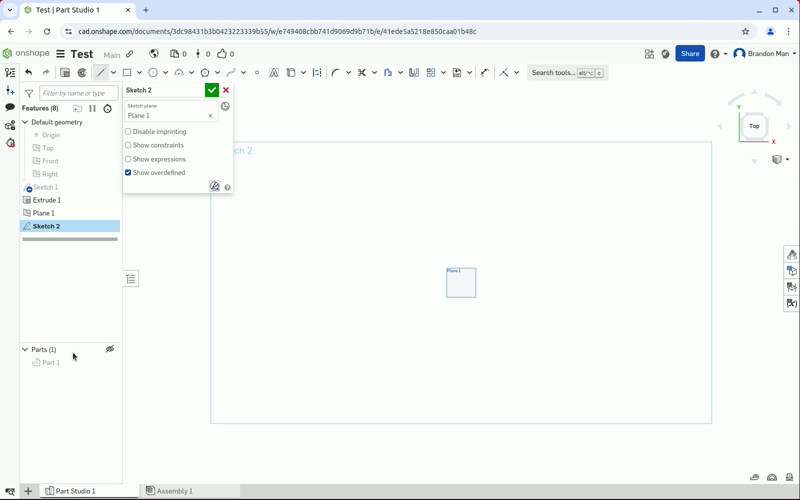
mouse_move(379, 395)
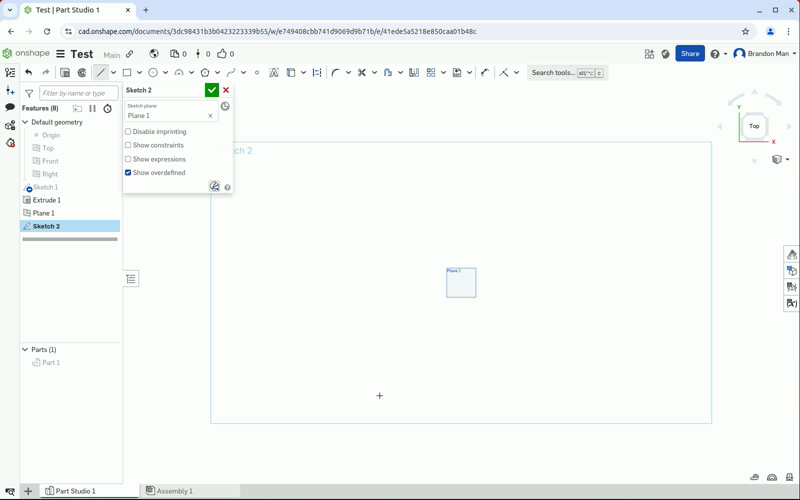
click(379, 395)
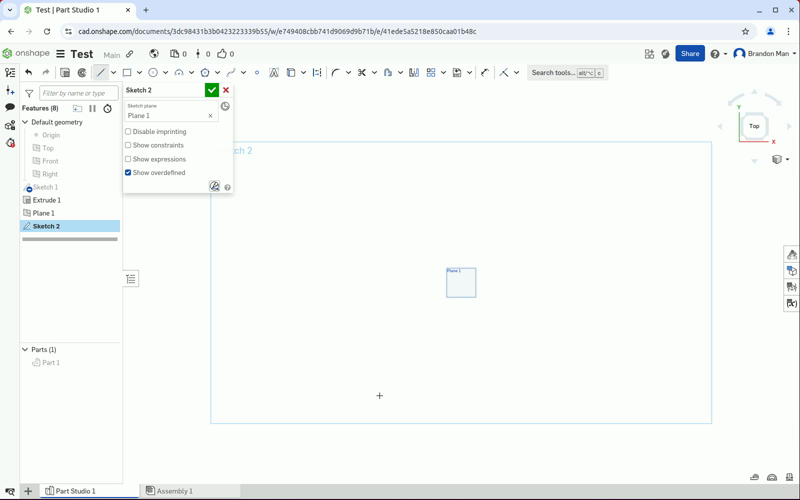
key_up(shift)
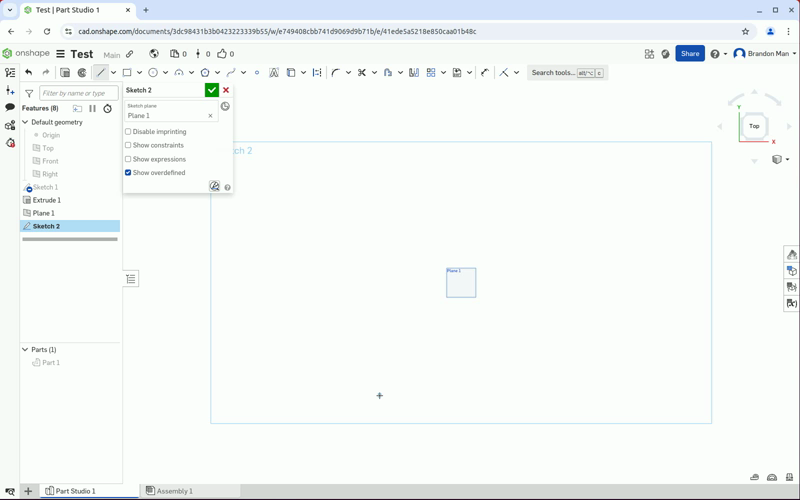
key_down(shift)
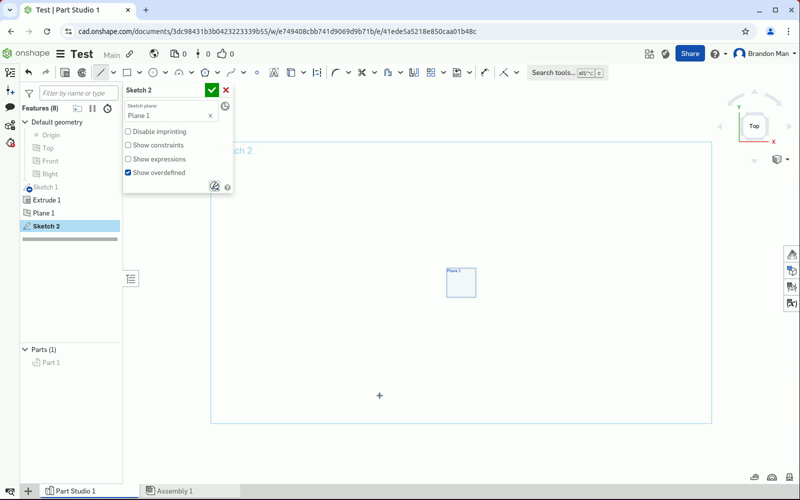
mouse_move(542, 395)
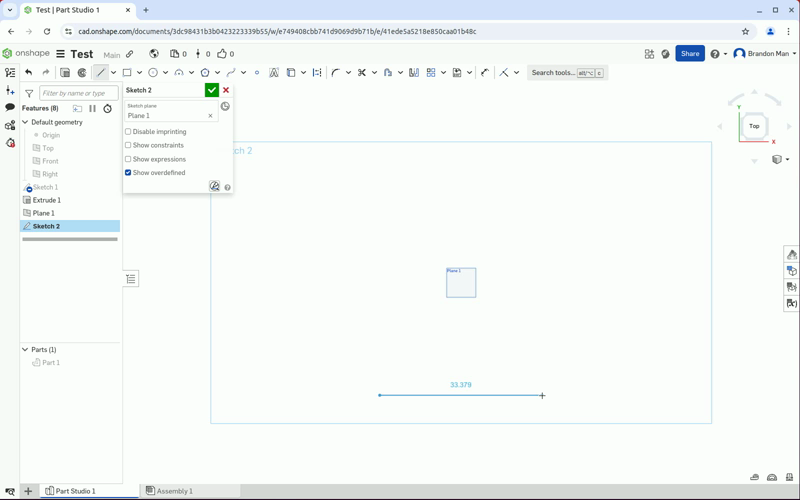
click(542, 395)
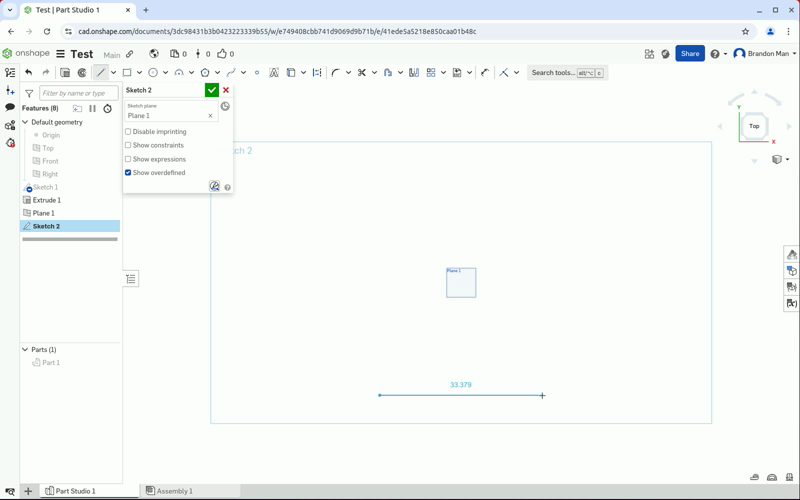
key_up(shift)
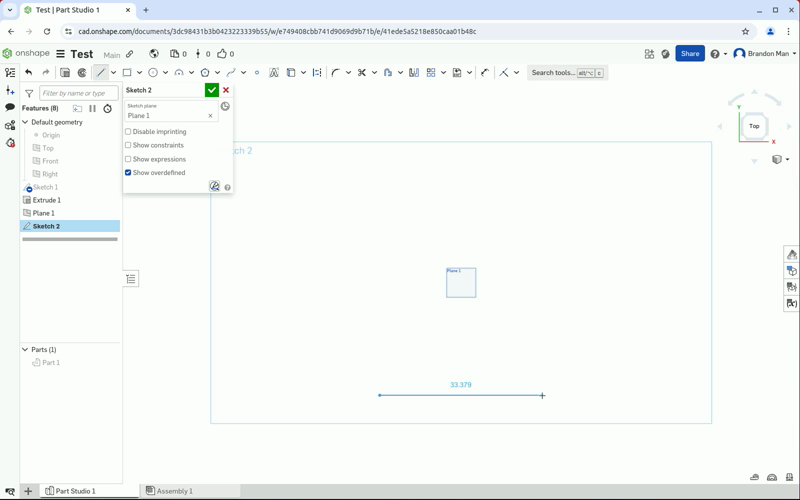
key_down(shift)
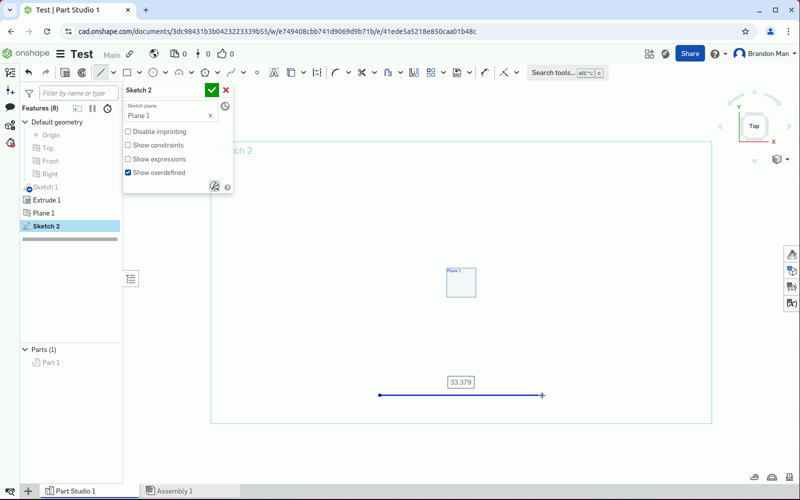
mouse_move(542, 171)
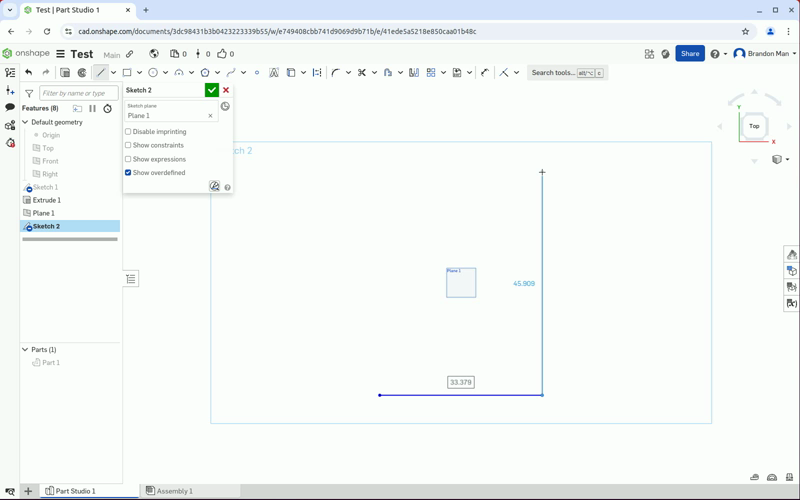
click(542, 171)
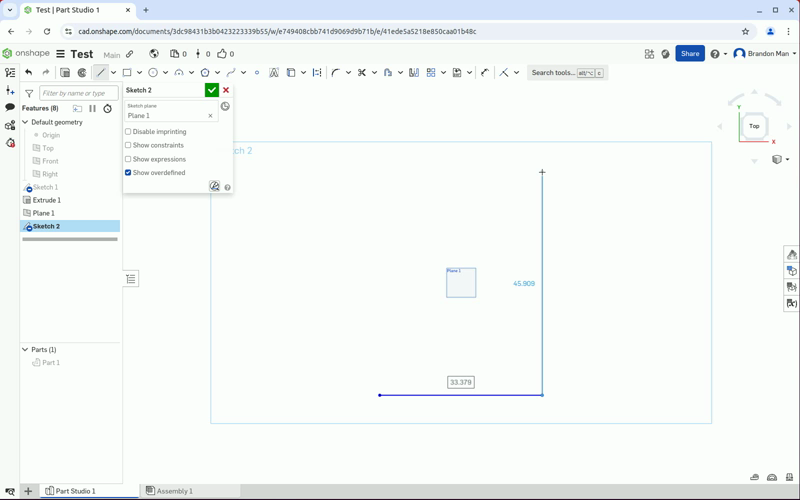
key_up(shift)
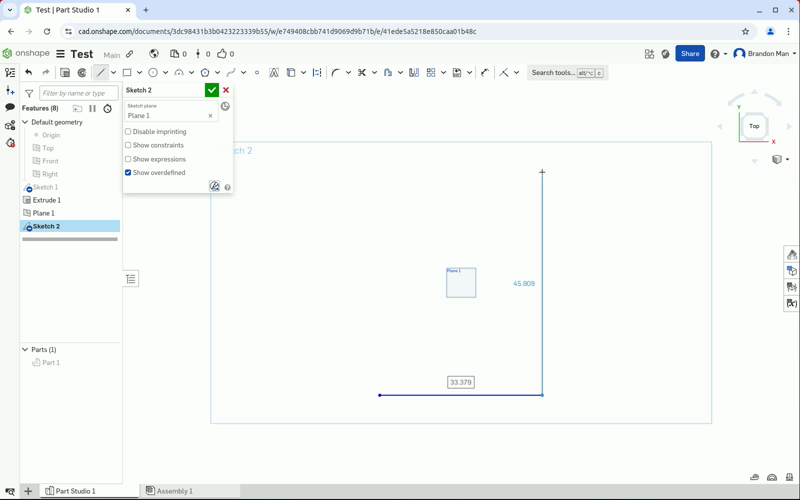
key_down(shift)
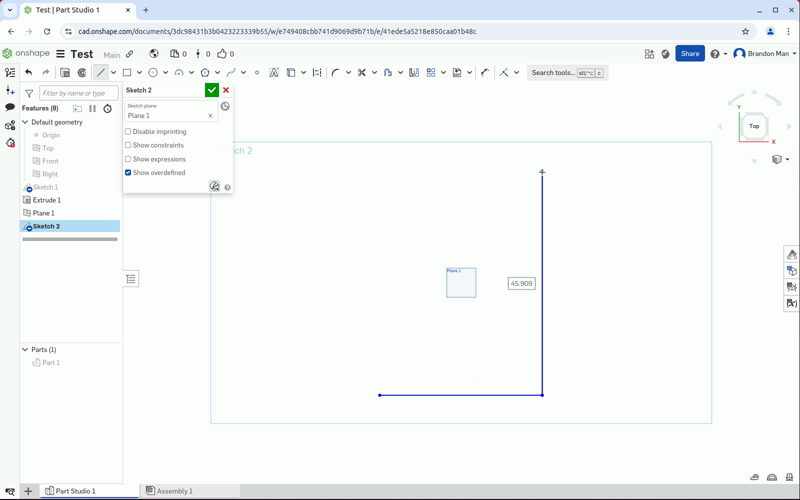
mouse_move(379, 171)
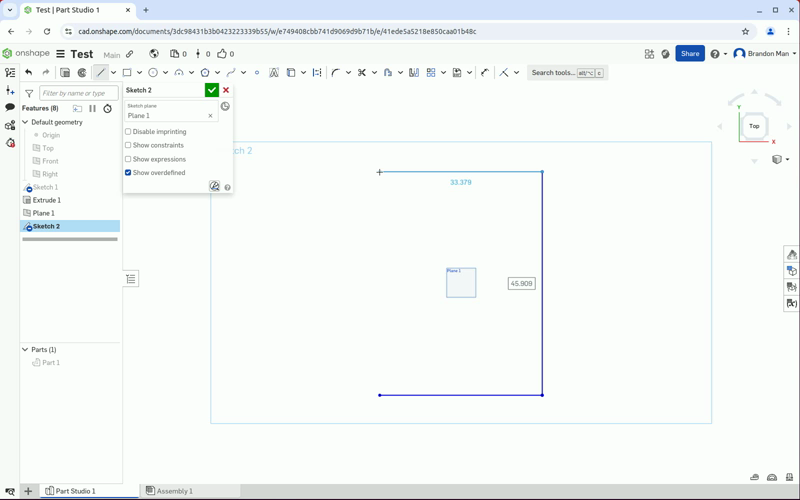
click(379, 171)
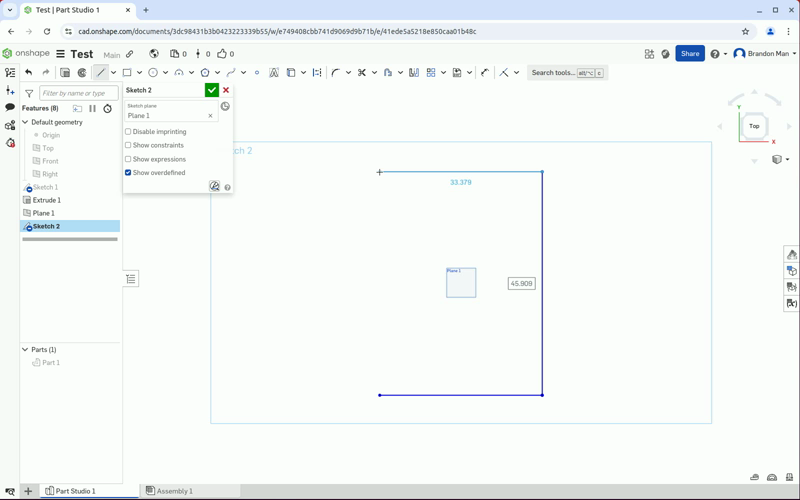
key_up(shift)
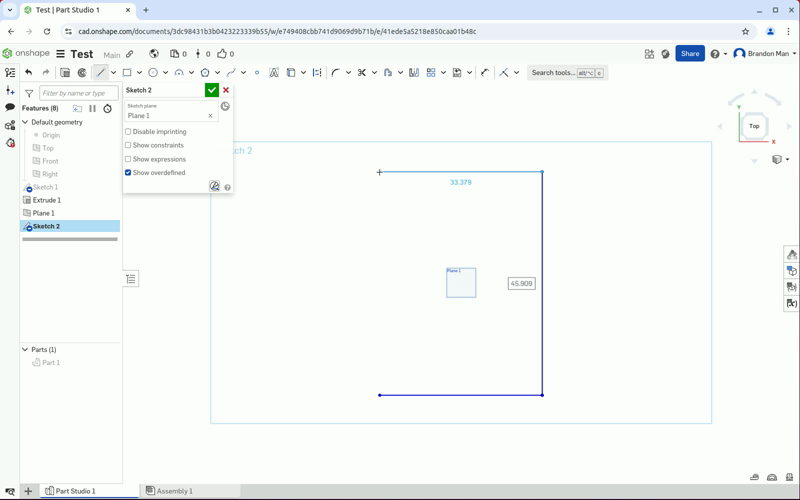
key_down(shift)
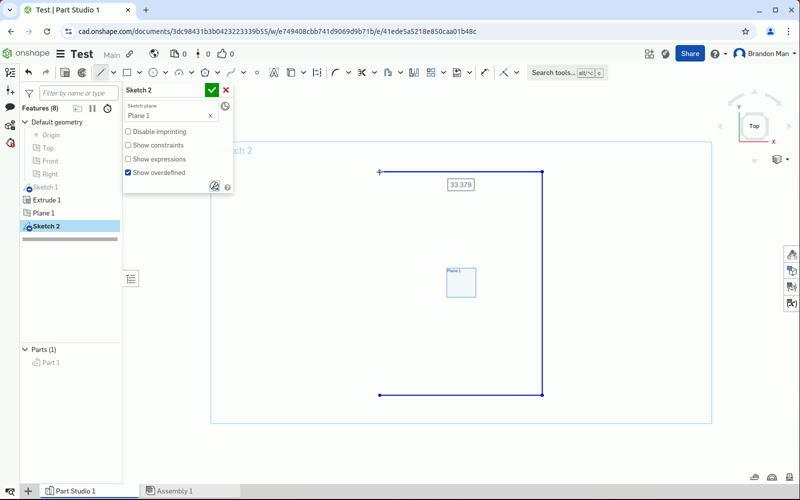
mouse_move(379, 395)
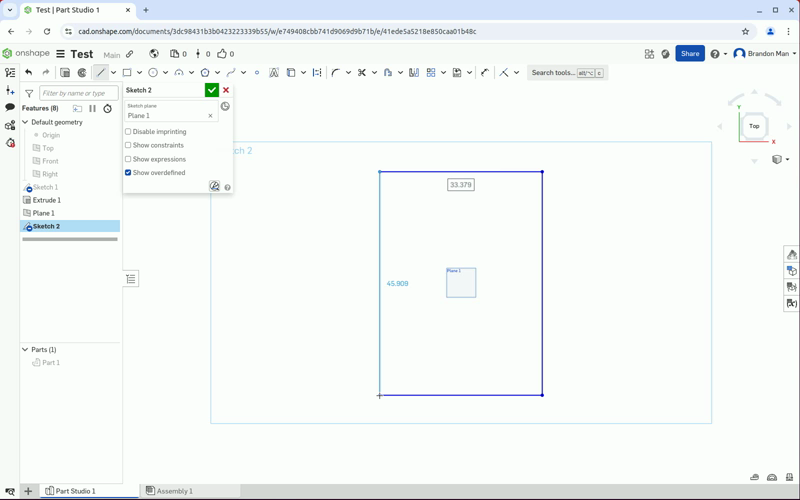
key_up(shift)
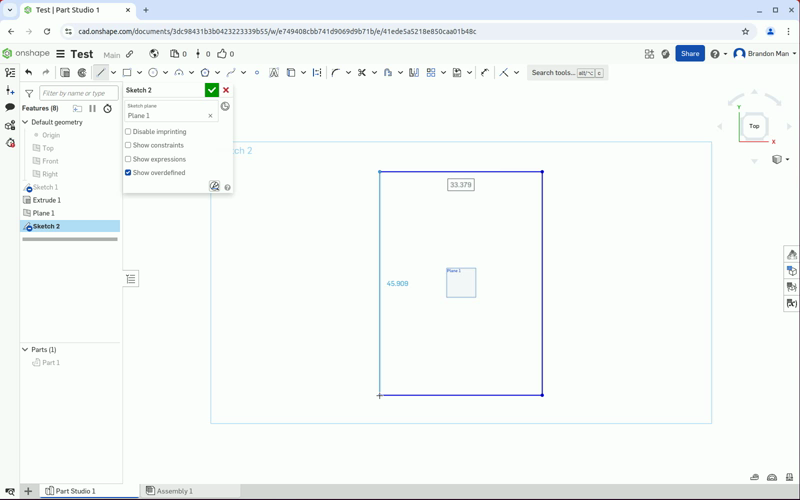
click(379, 395)
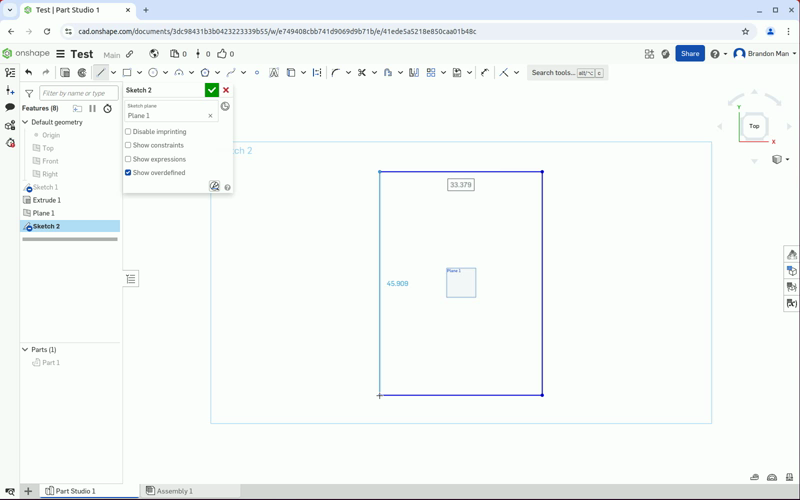
key(esc)
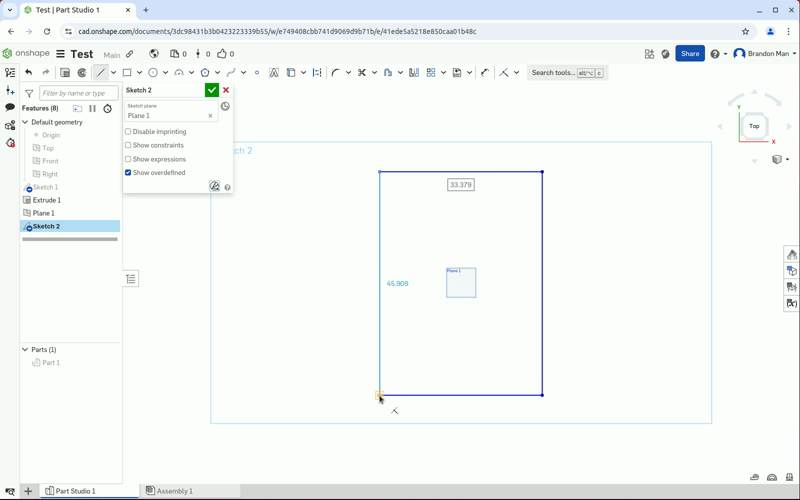
key(l)
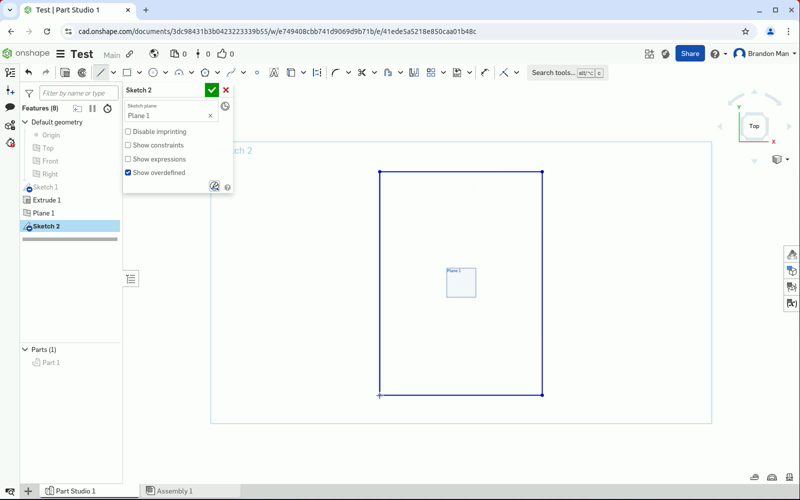
key_down(shift)
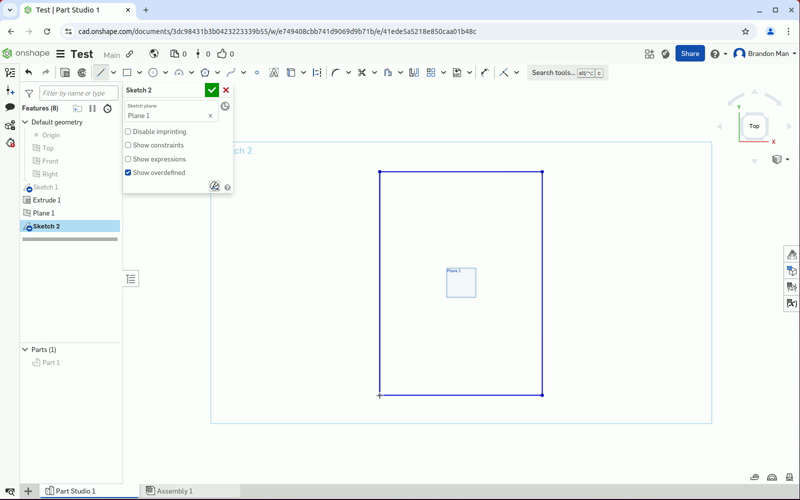
mouse_move(389, 383)
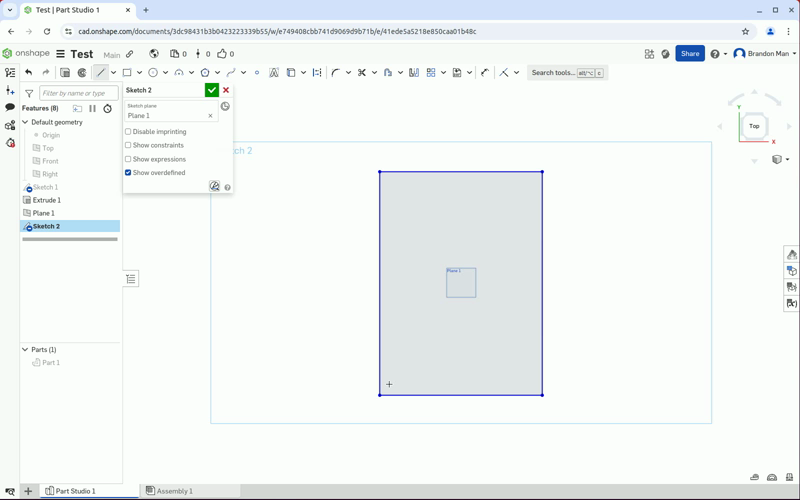
click(389, 383)
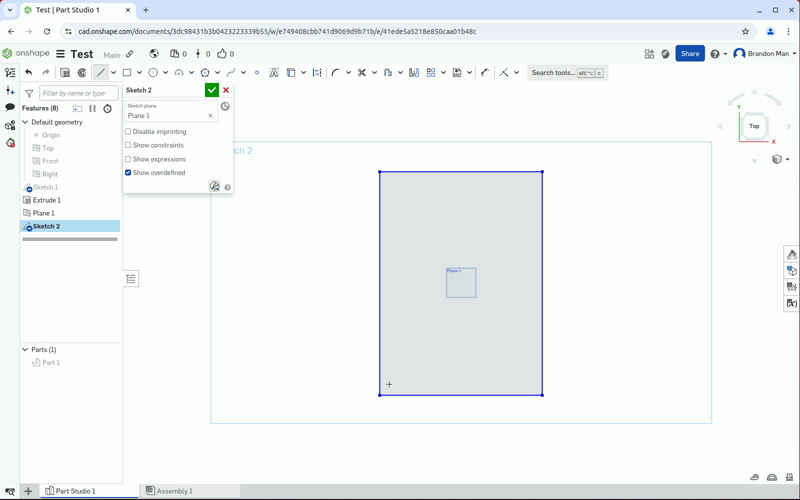
key_up(shift)
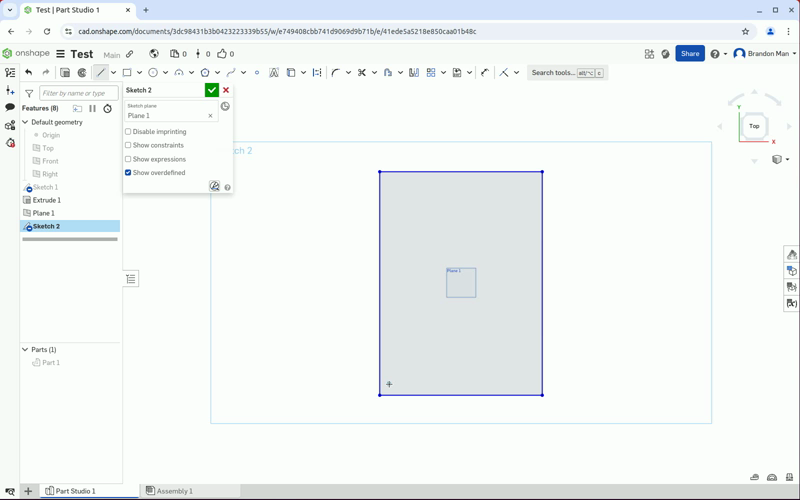
key_down(shift)
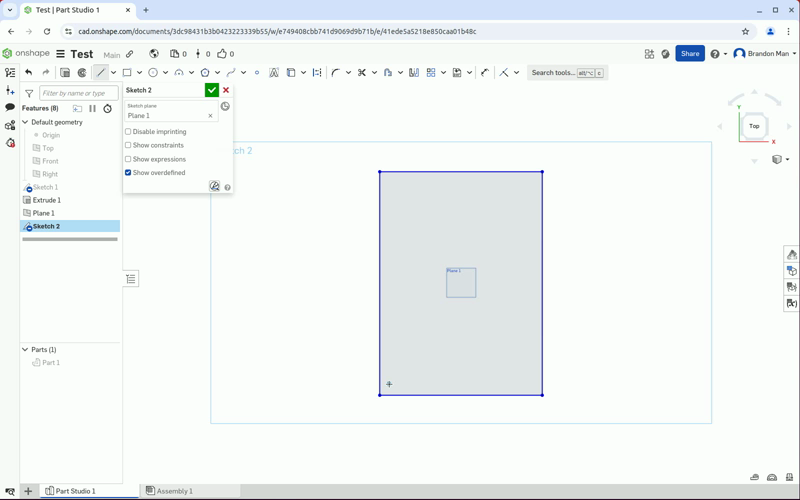
mouse_move(533, 383)
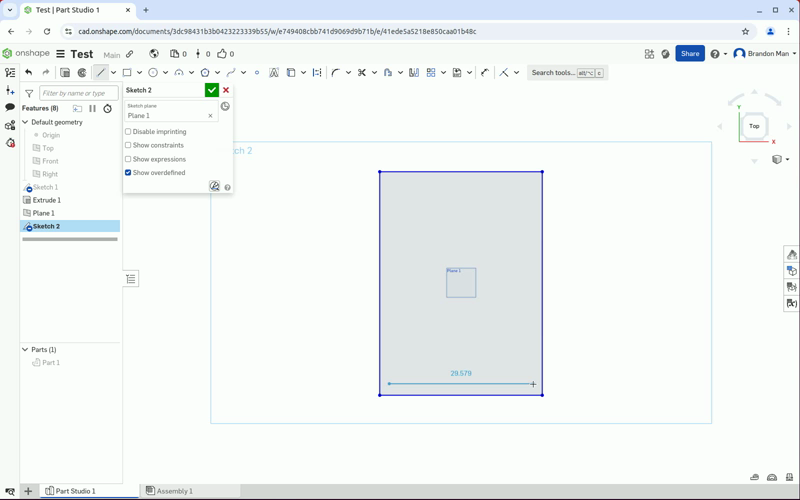
click(533, 383)
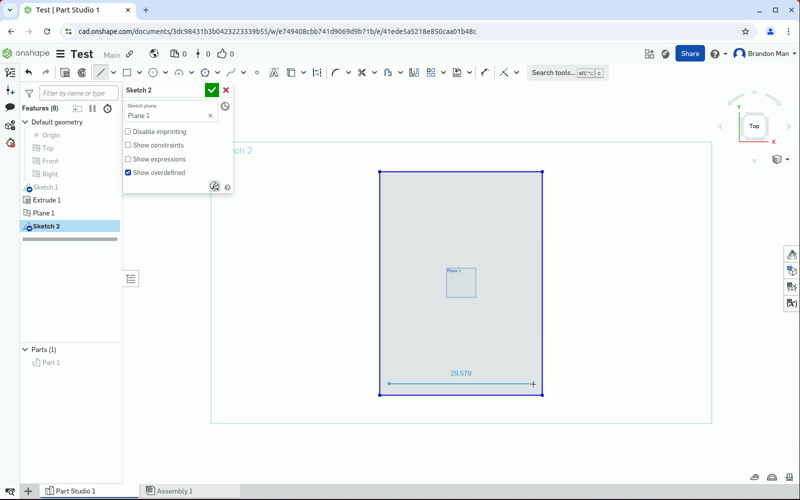
key_up(shift)
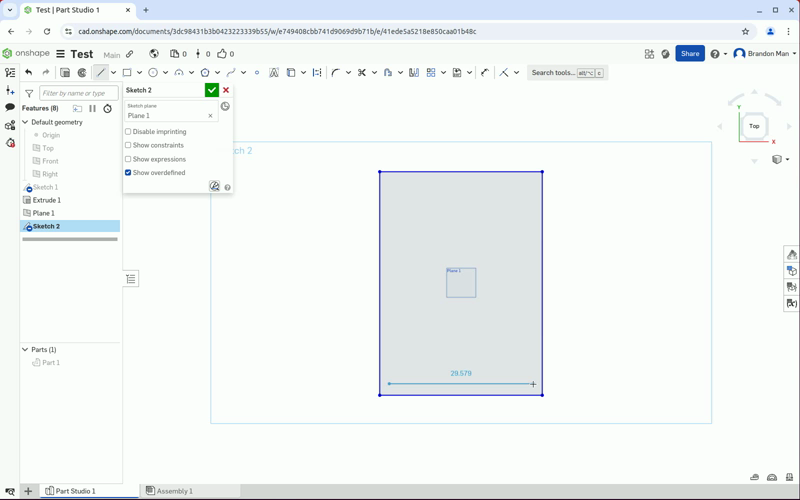
key_down(shift)
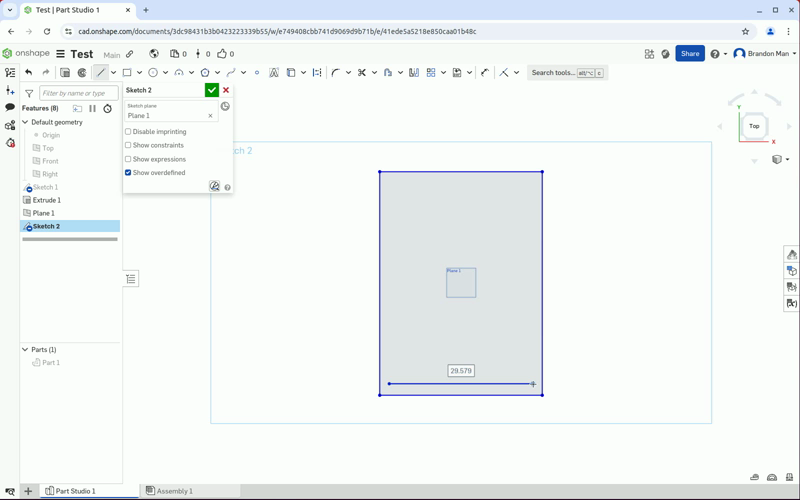
mouse_move(533, 178)
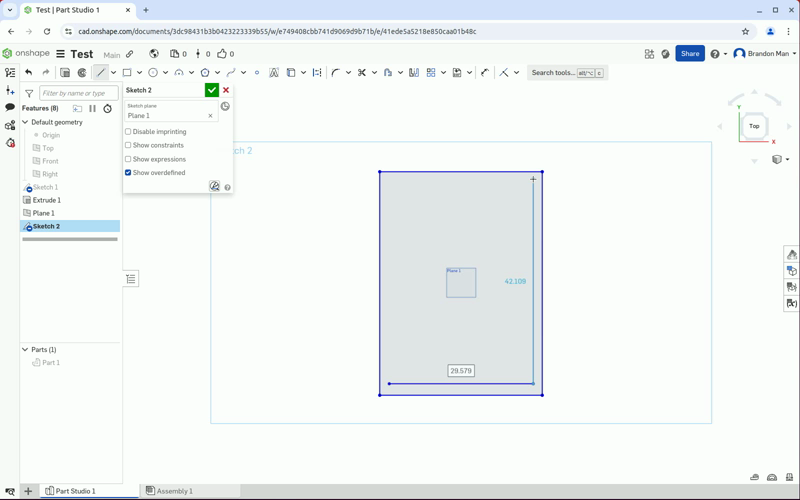
click(533, 178)
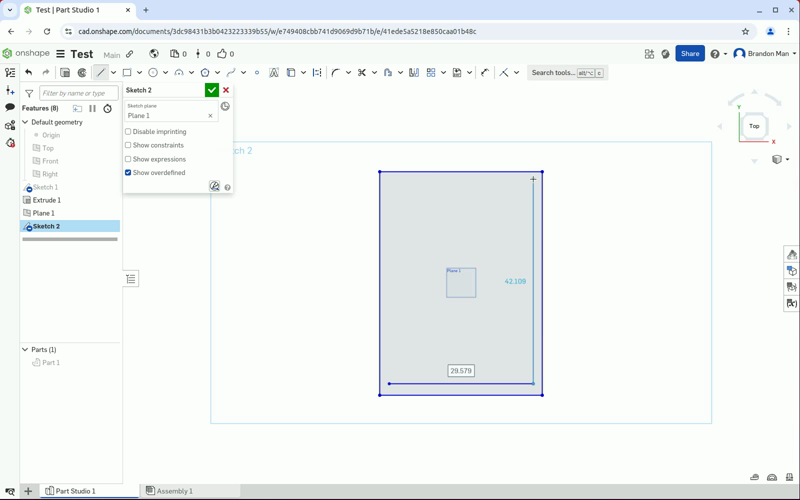
key_up(shift)
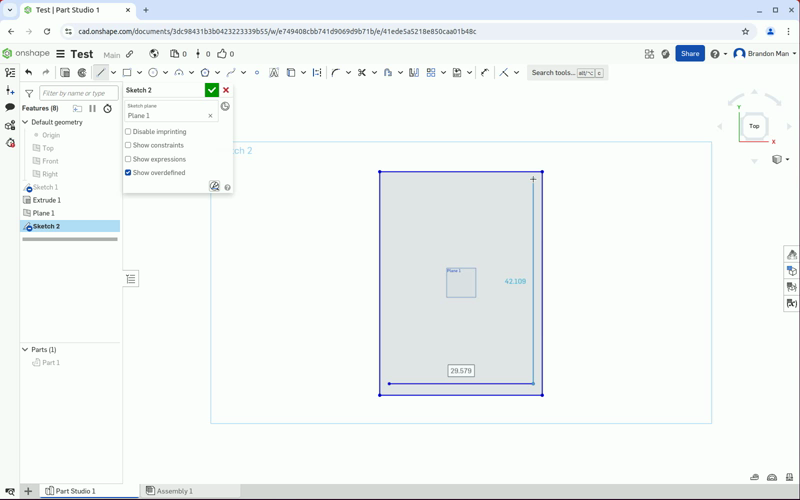
key_down(shift)
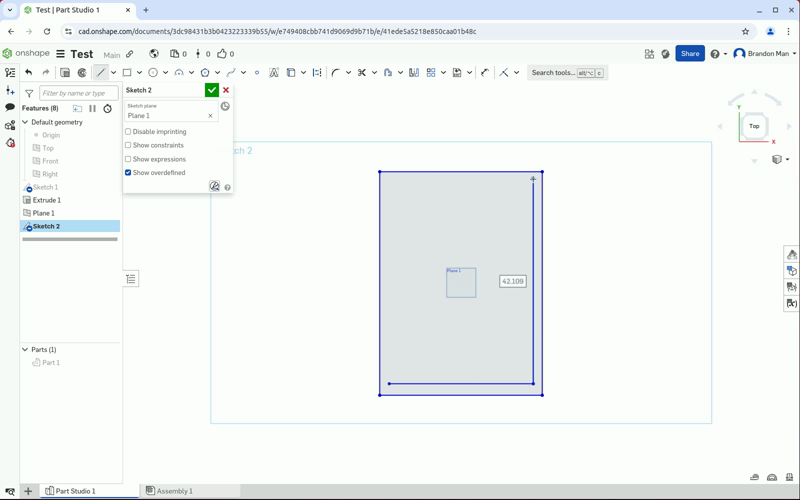
mouse_move(389, 178)
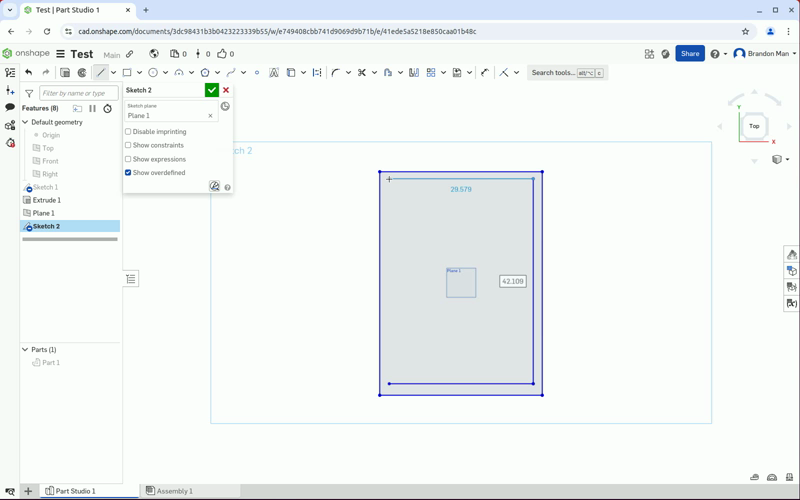
click(389, 178)
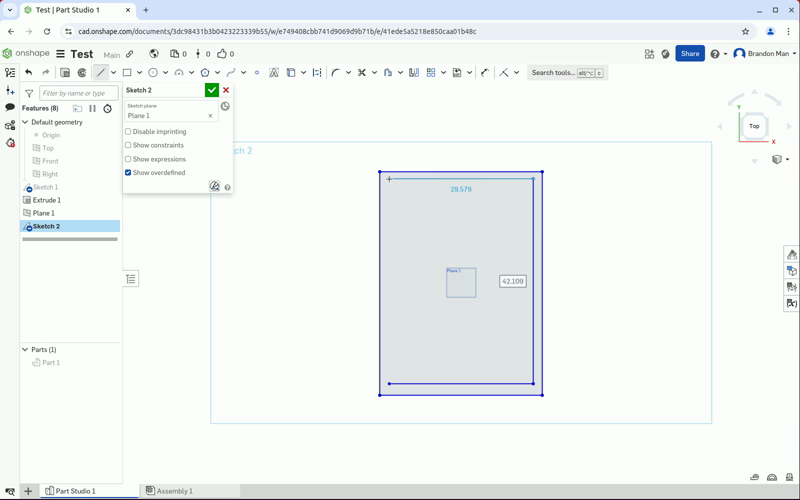
key_up(shift)
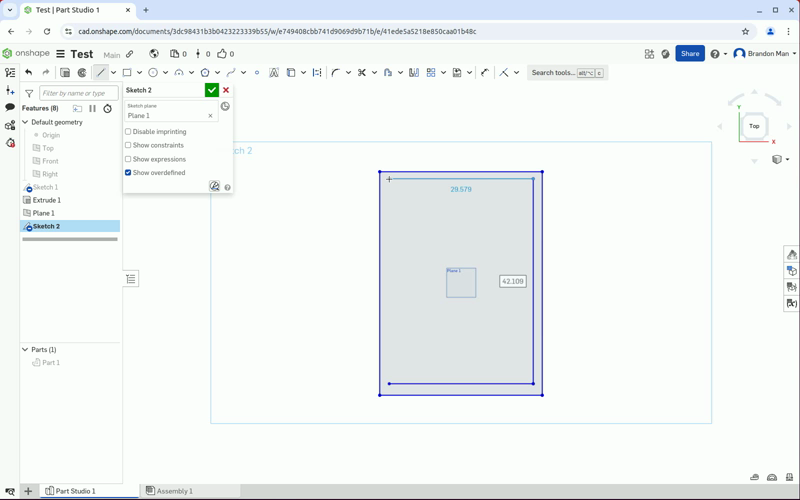
key_down(shift)
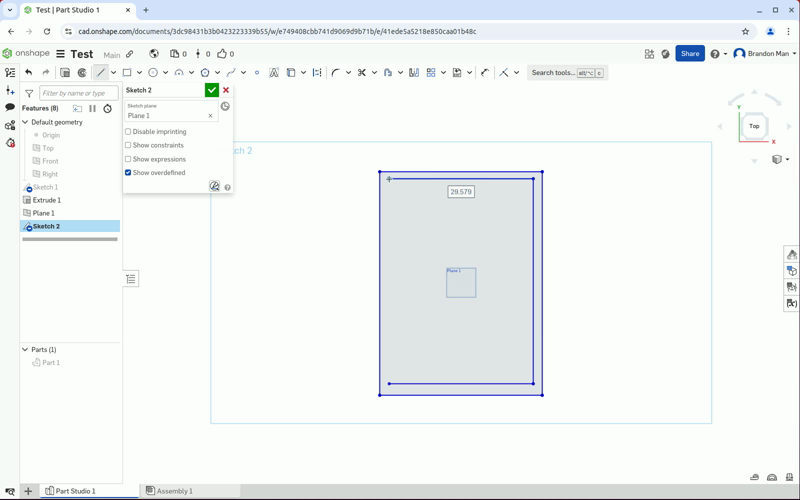
mouse_move(389, 383)
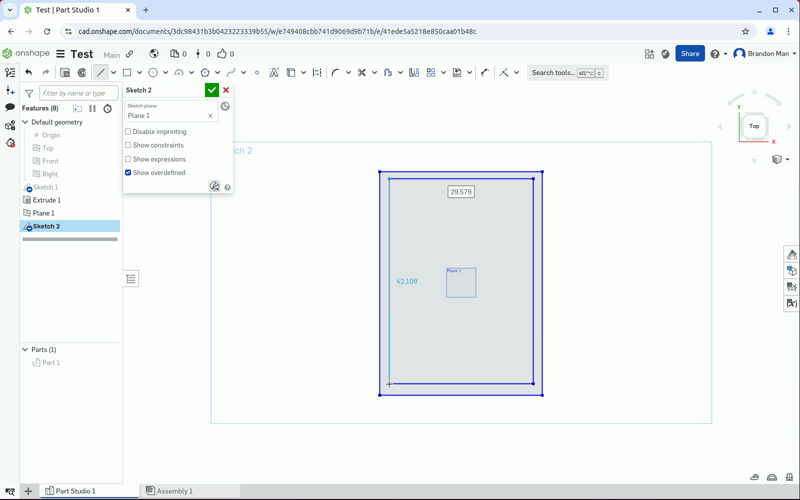
key_up(shift)
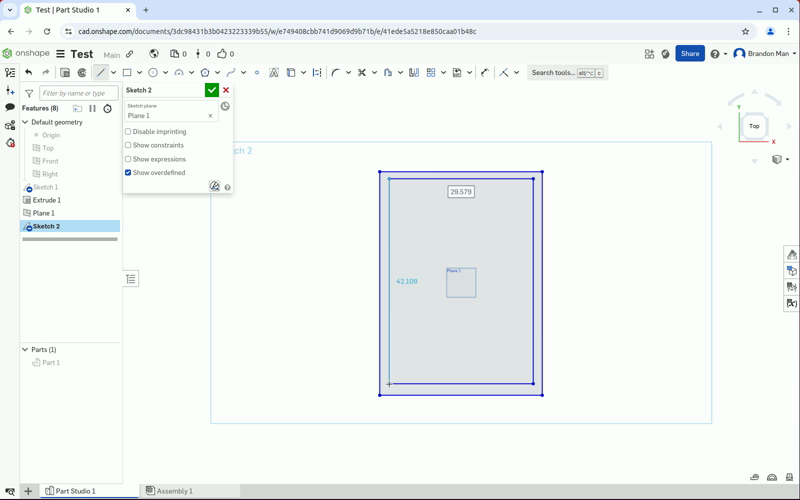
click(389, 383)
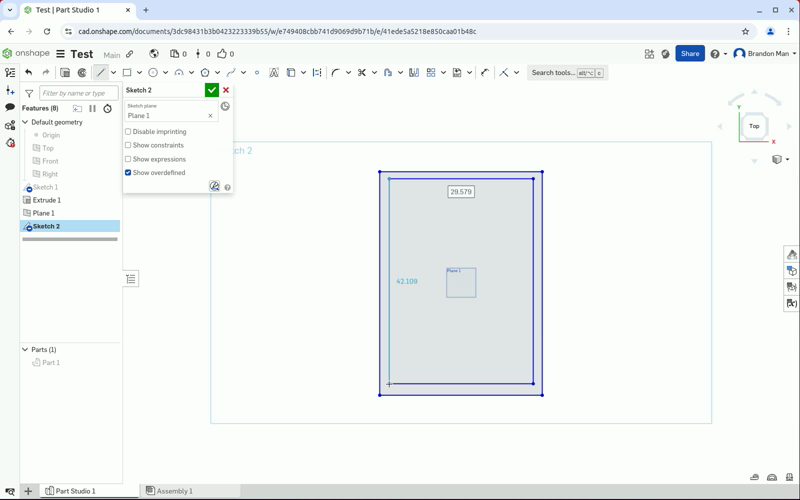
key(esc)
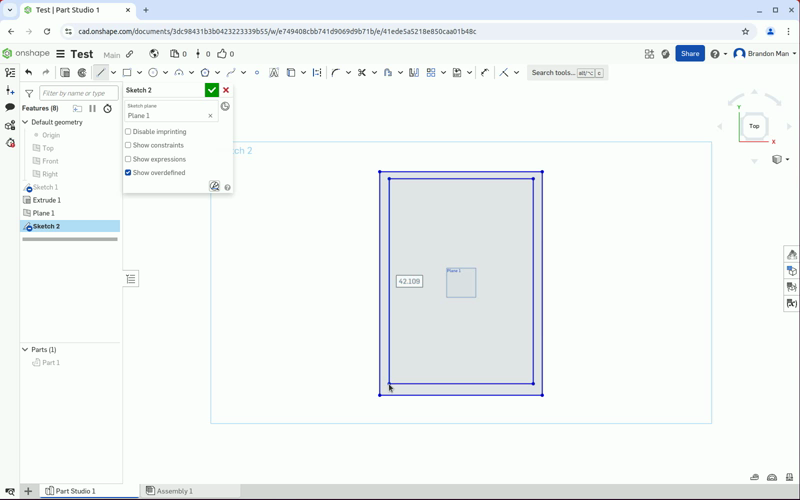
mouse_move(470, 388)
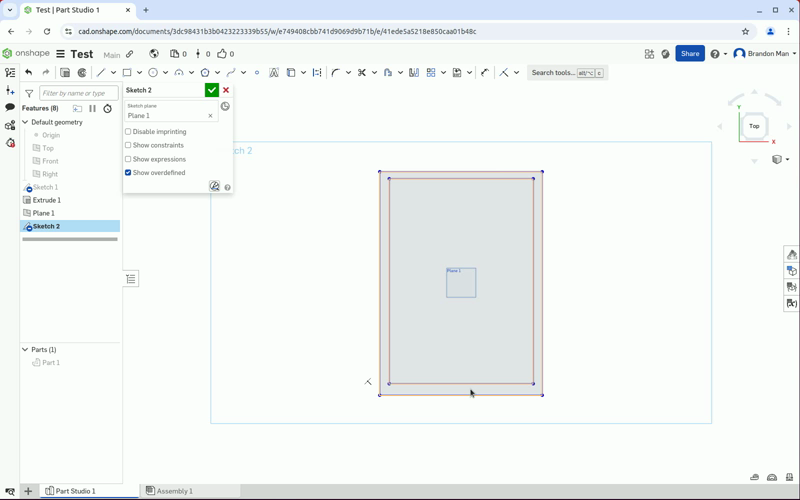
click(470, 388)
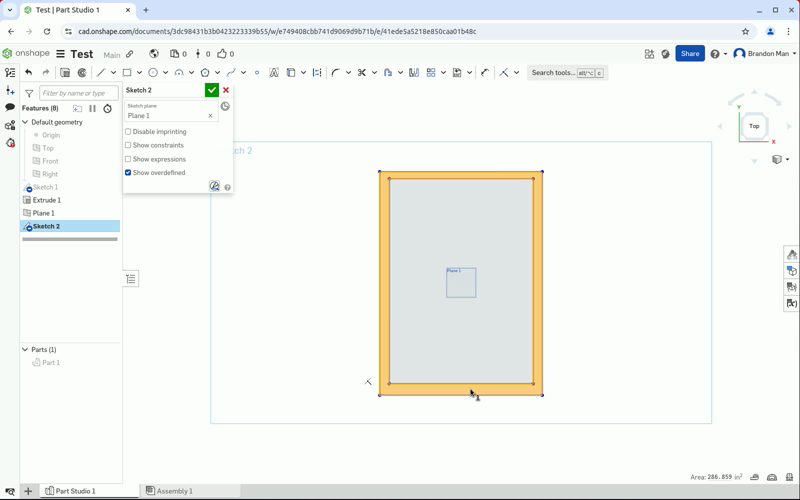
mouse_move(73, 352)
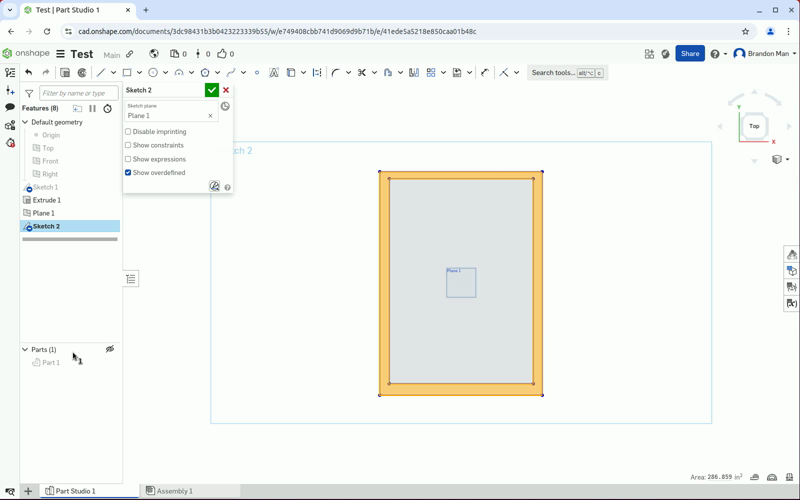
key(shift+y)
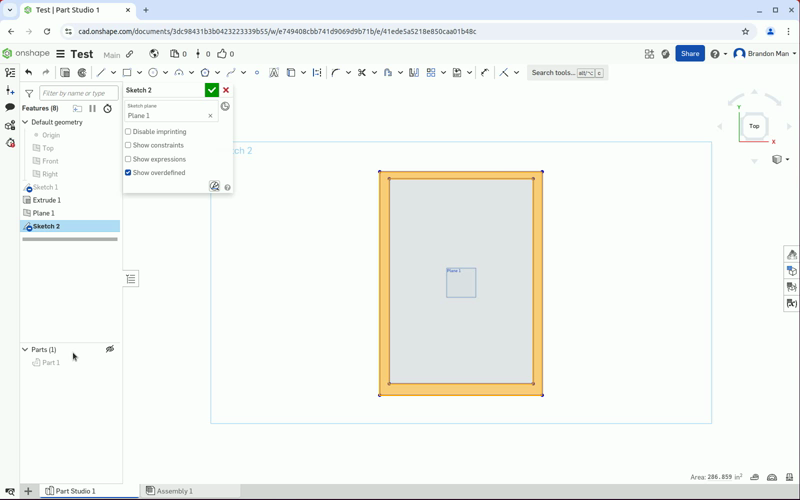
key(shift+e)
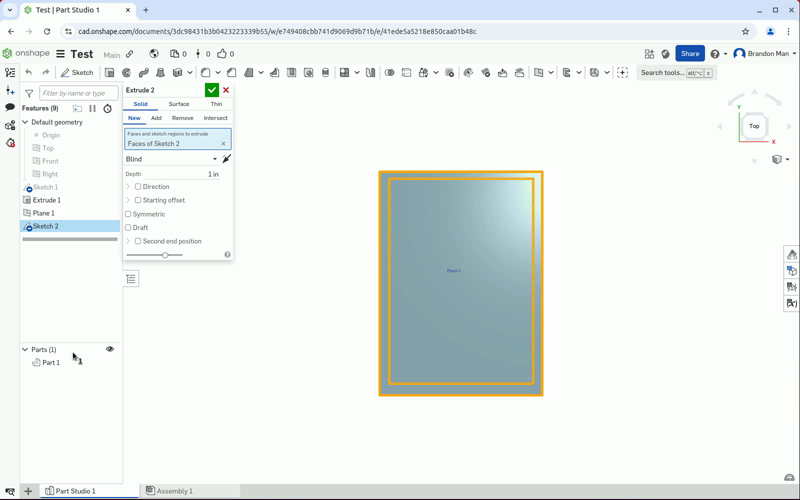
mouse_move(143, 106)
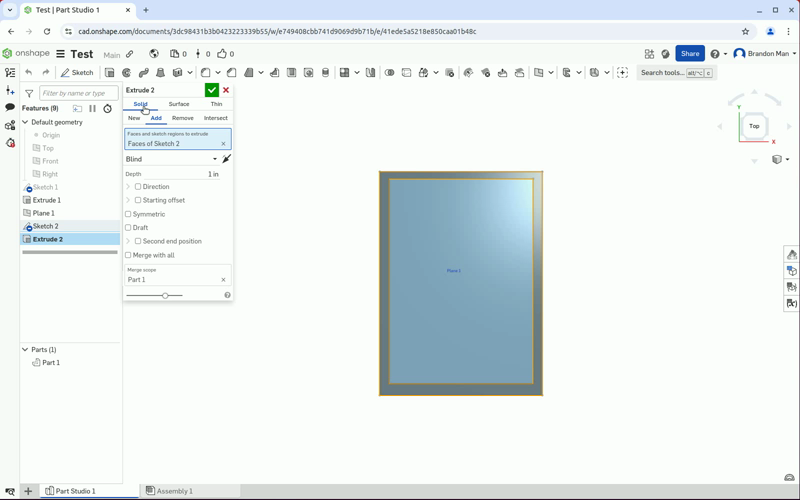
click(143, 106)
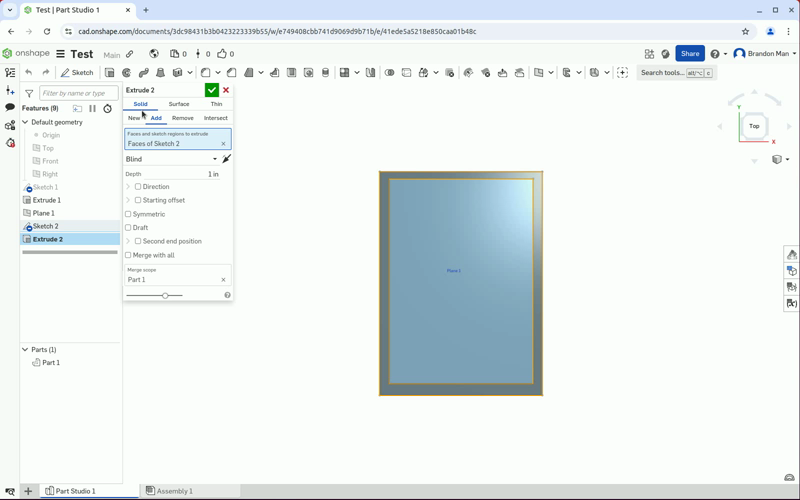
mouse_move(137, 120)
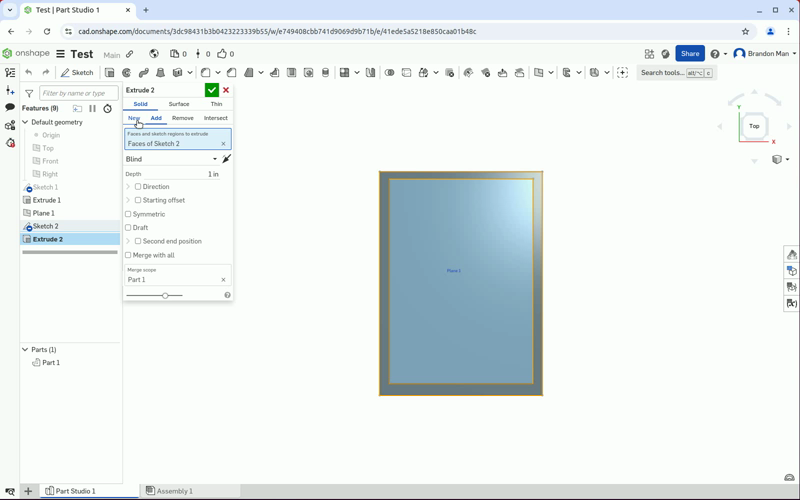
click(137, 120)
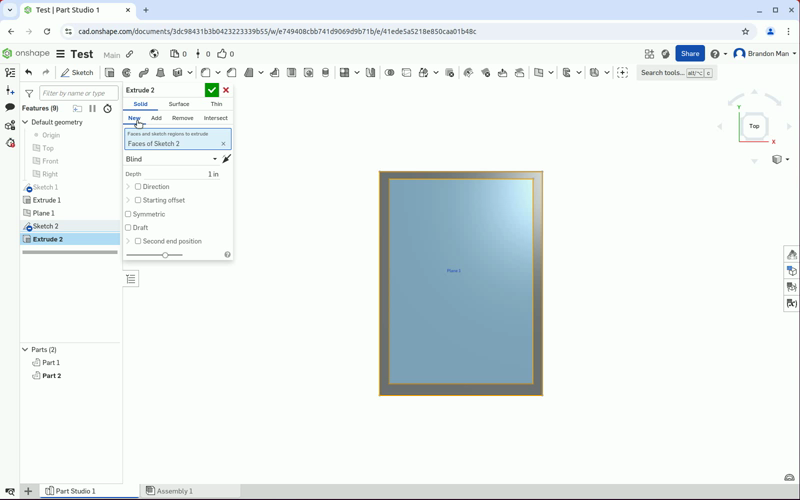
key(tab, 4)
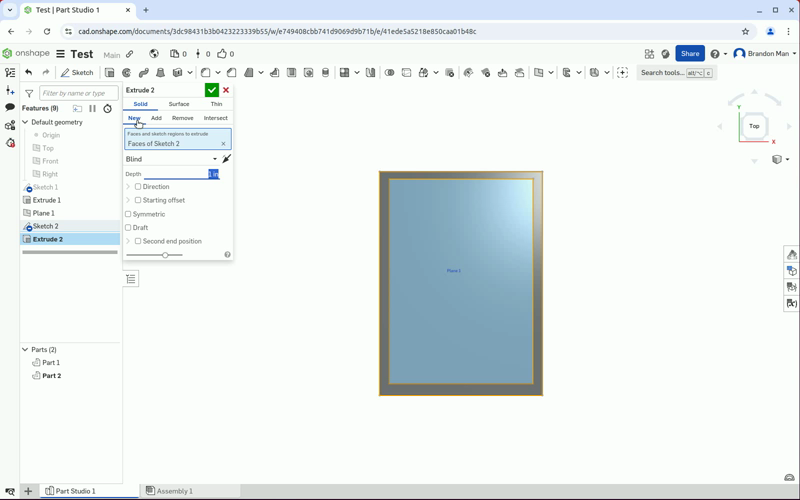
text(0.722)
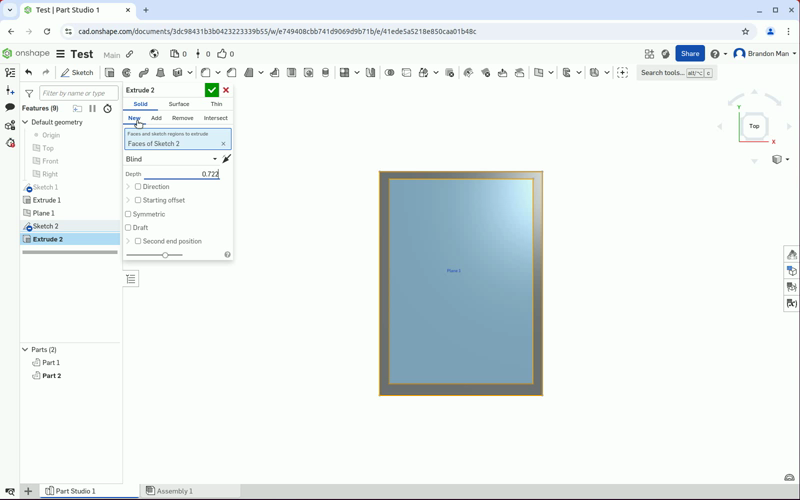
key(enter)
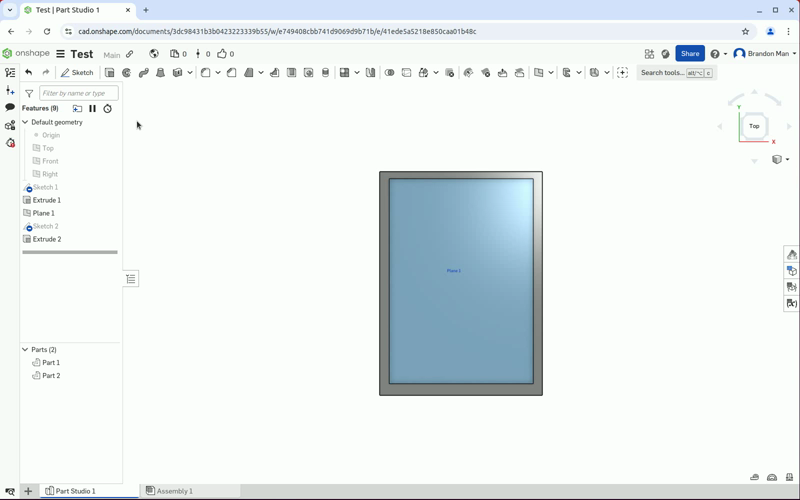
key(shift+h)
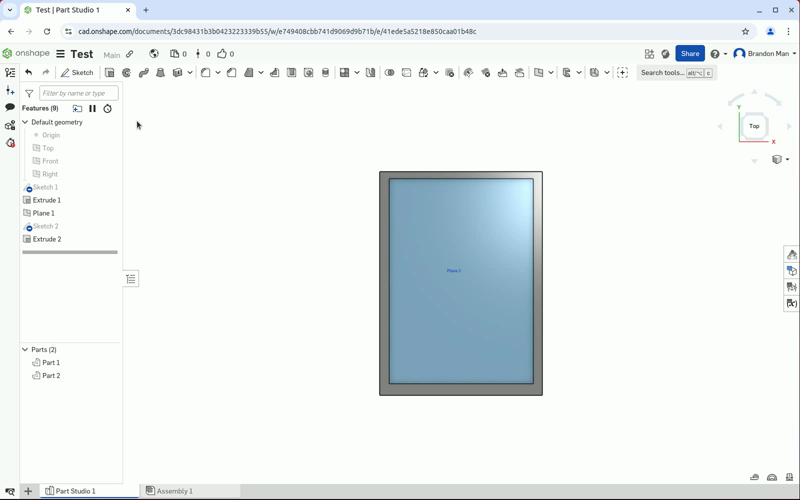
key(shift+h)
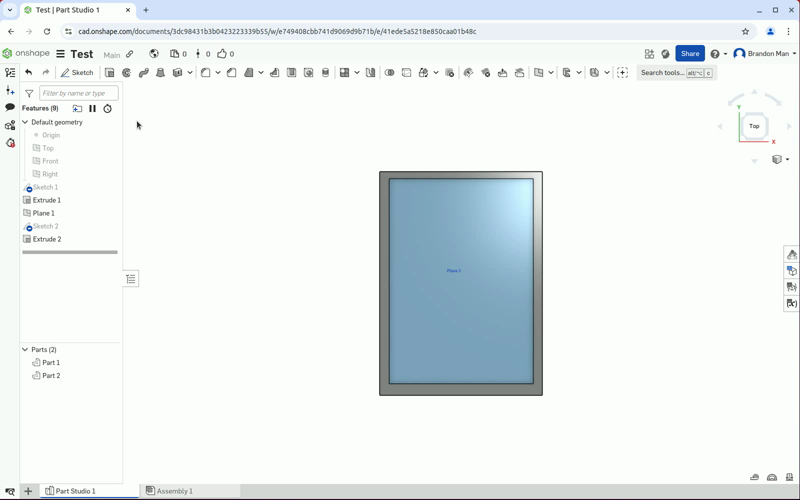
mouse_move(73, 189)
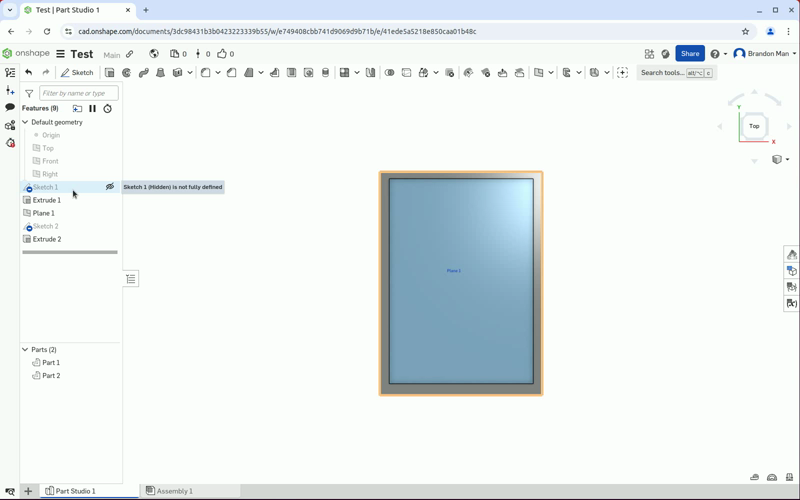
click(73, 189)
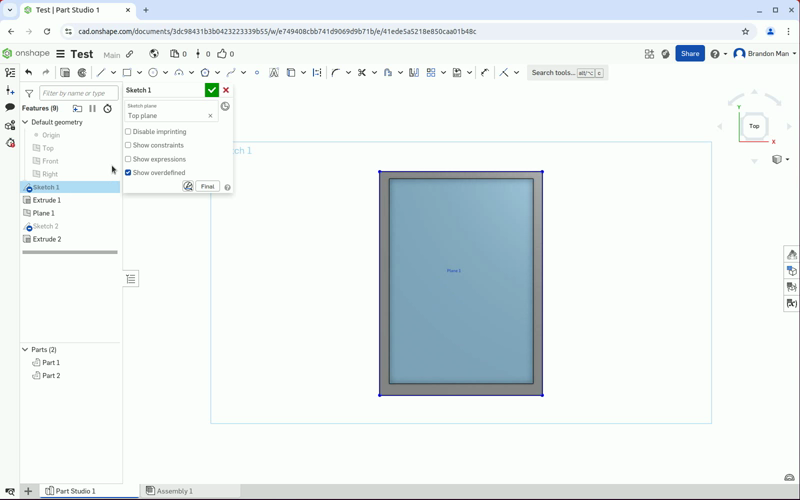
mouse_move(229, 92)
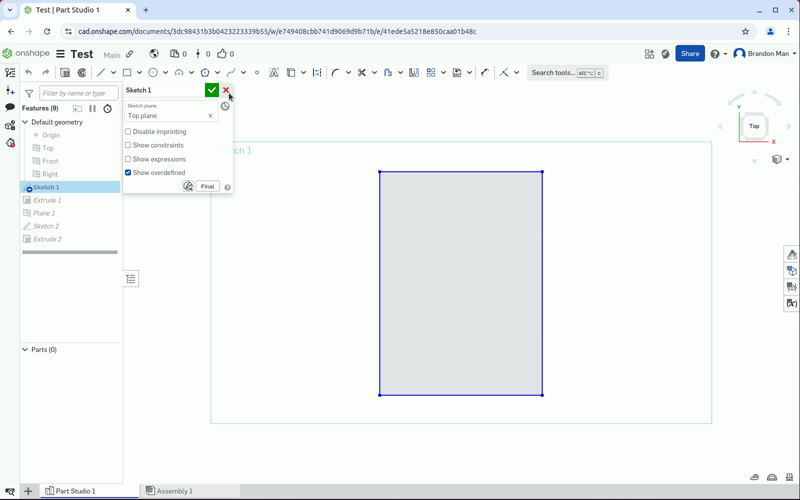
click(229, 92)
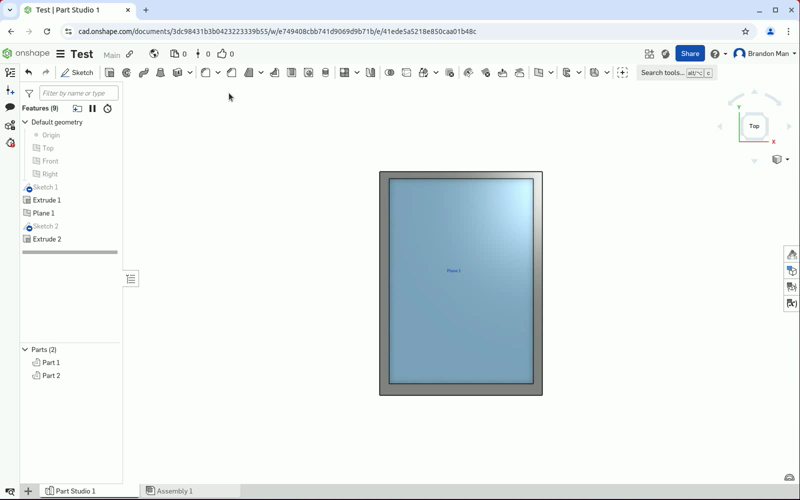
mouse_move(541, 75)
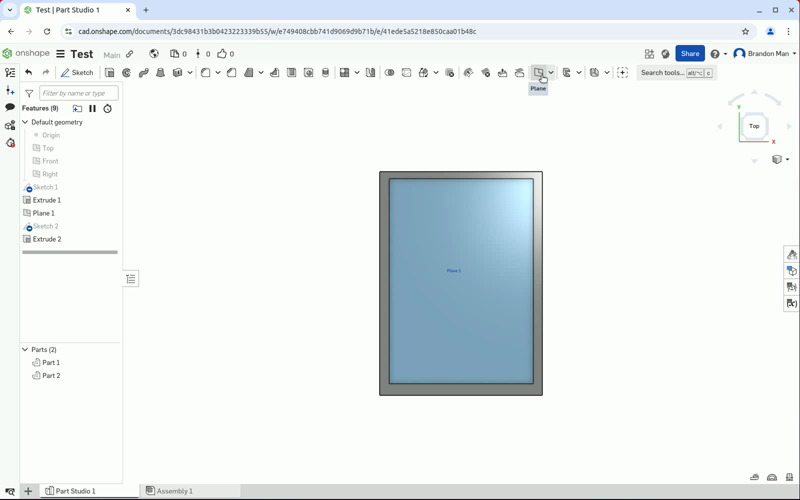
click(541, 75)
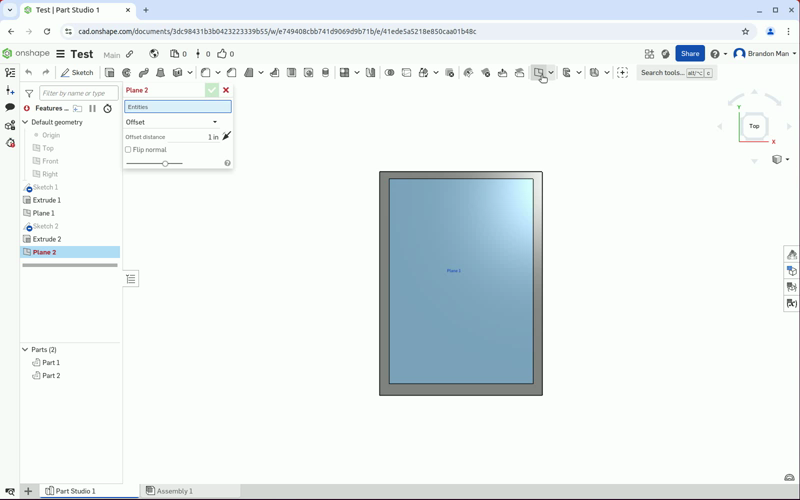
mouse_move(73, 150)
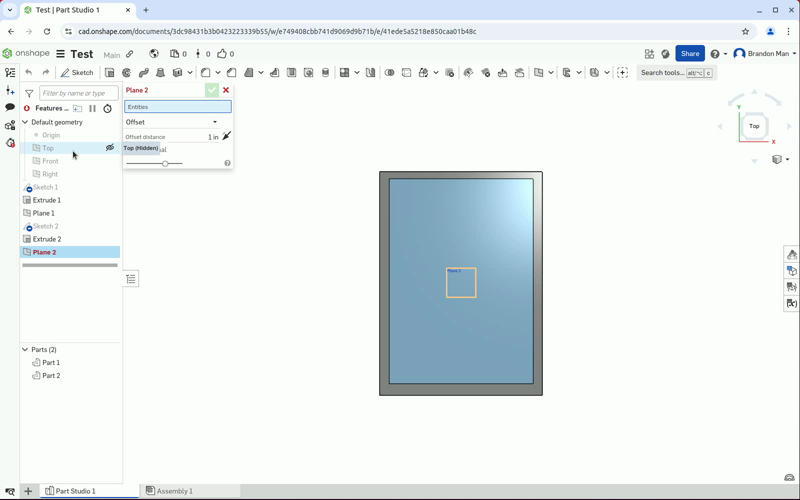
click(73, 150)
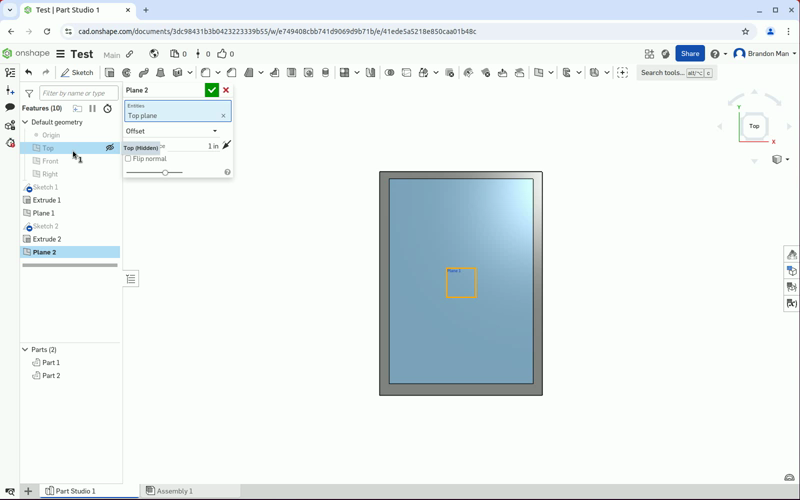
key(tab, 2)
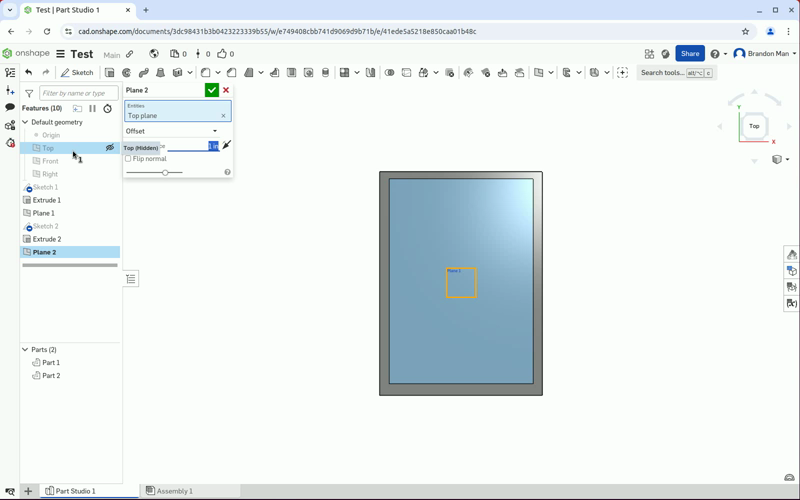
text(2.65)
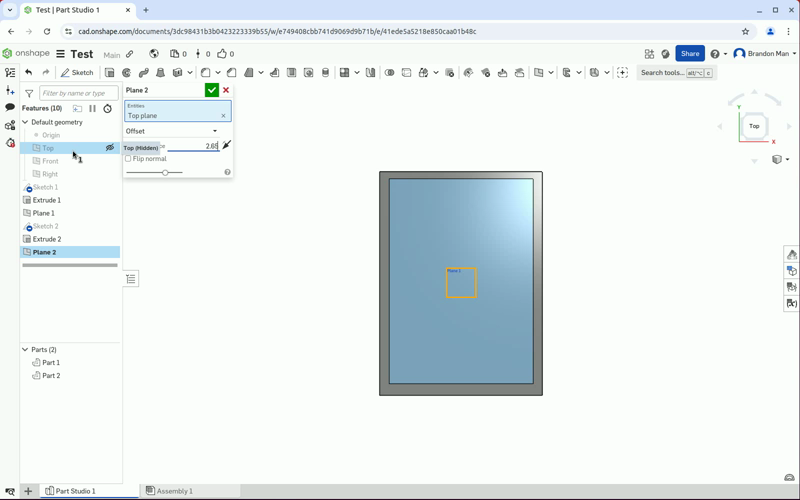
key(enter, 2)
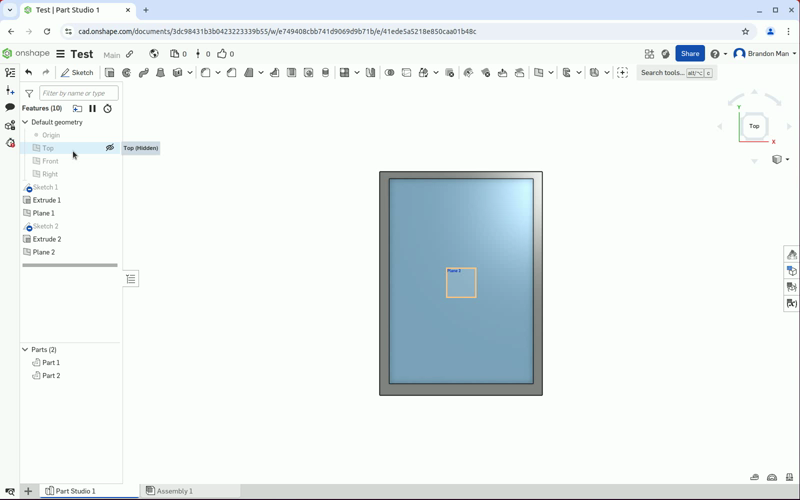
key(shift+s)
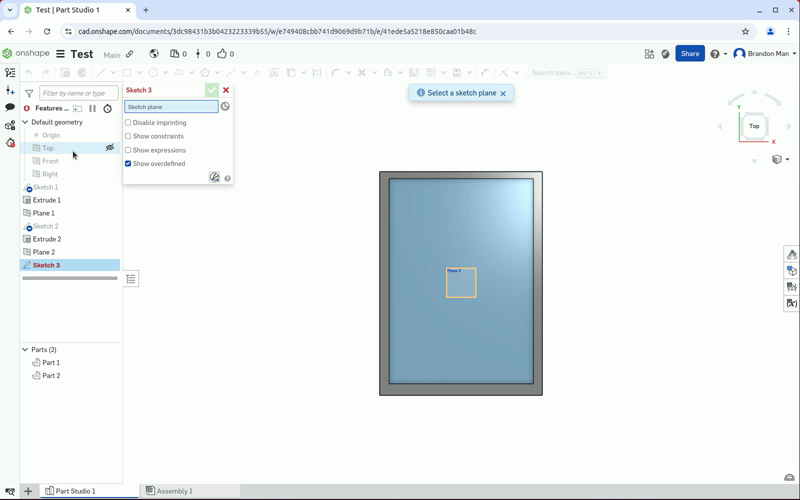
mouse_move(73, 254)
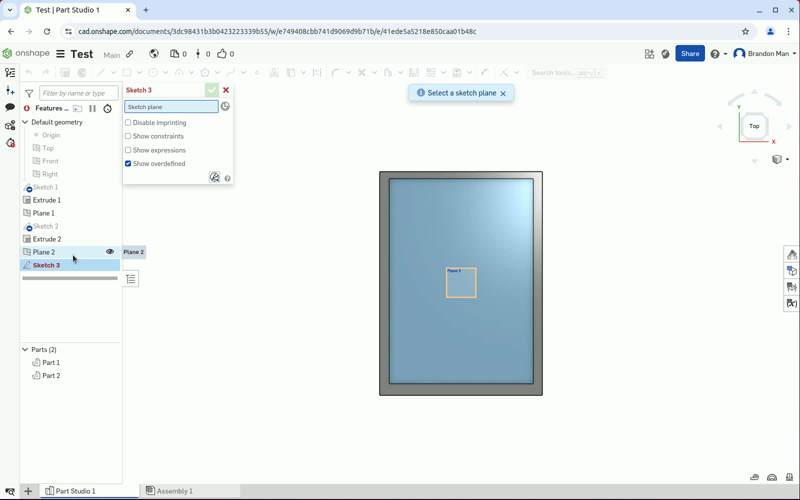
click(73, 254)
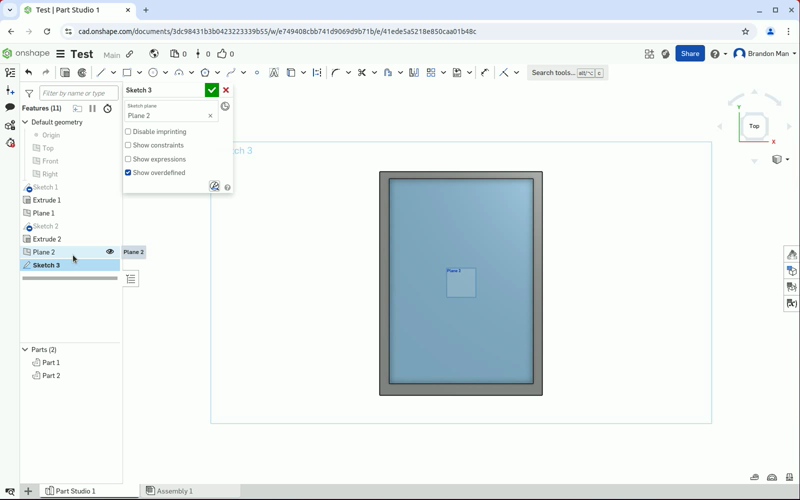
mouse_move(73, 352)
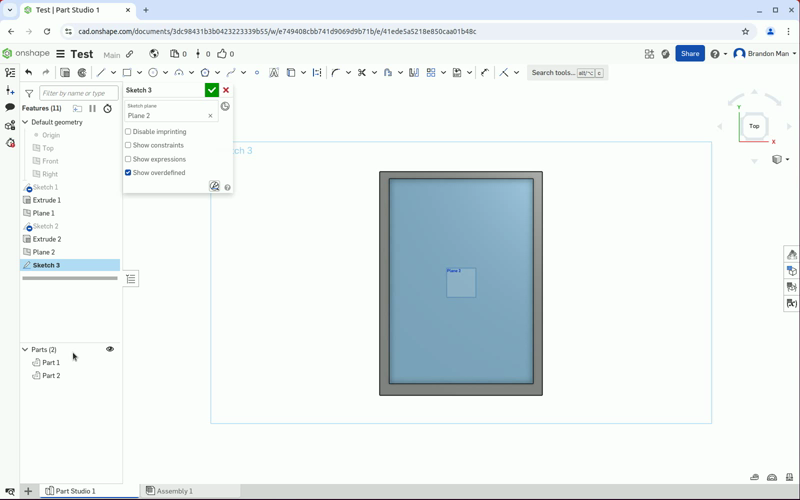
key(y)
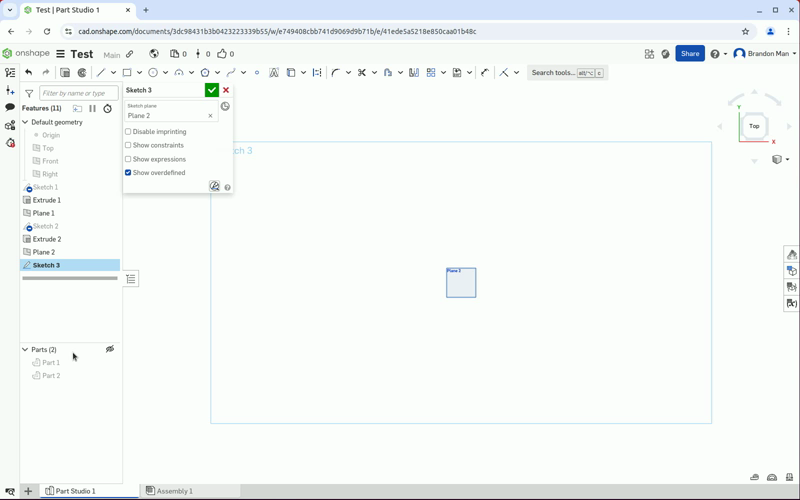
key(l)
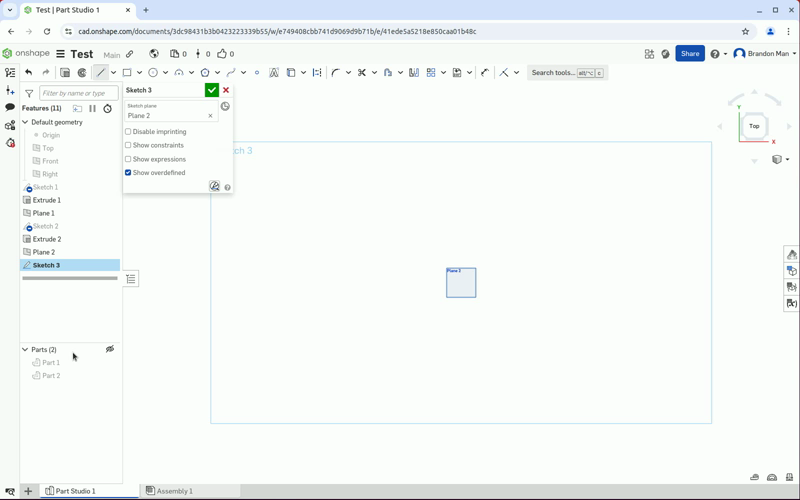
key_down(shift)
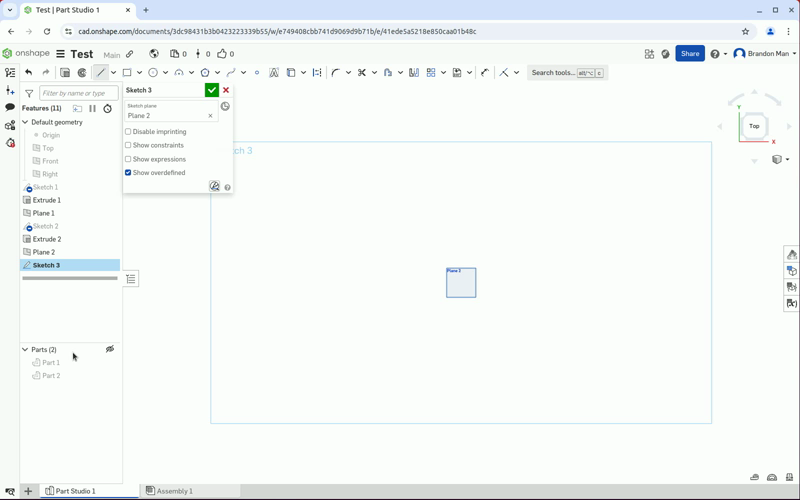
mouse_move(388, 383)
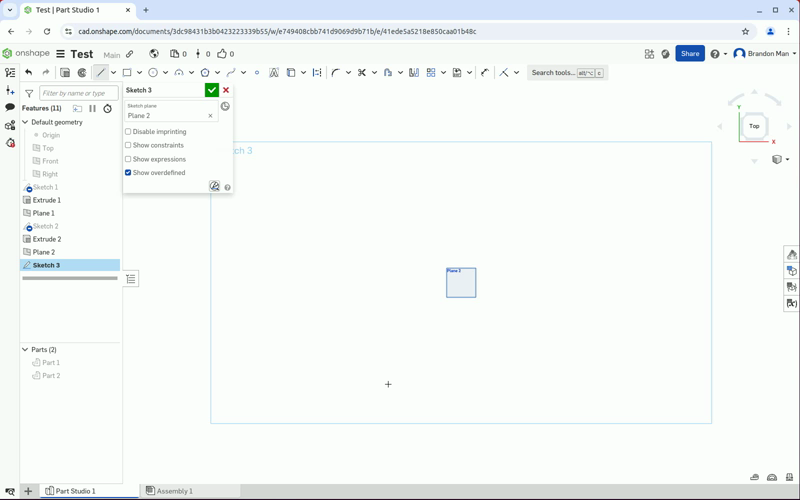
click(388, 383)
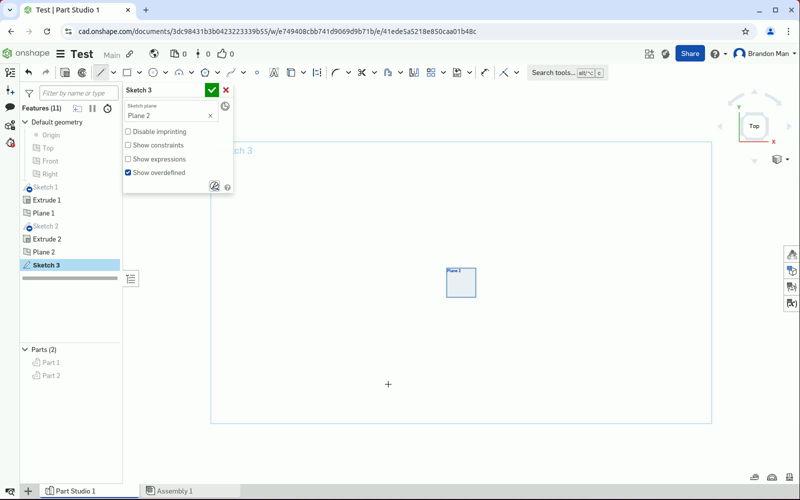
key_up(shift)
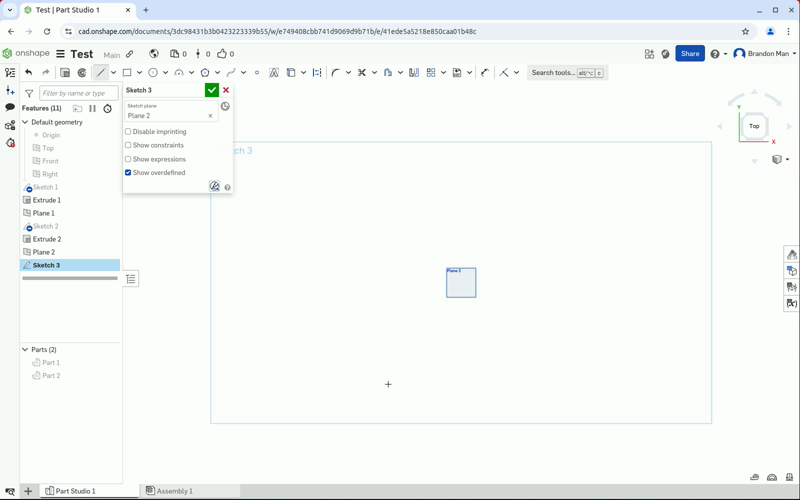
key_down(shift)
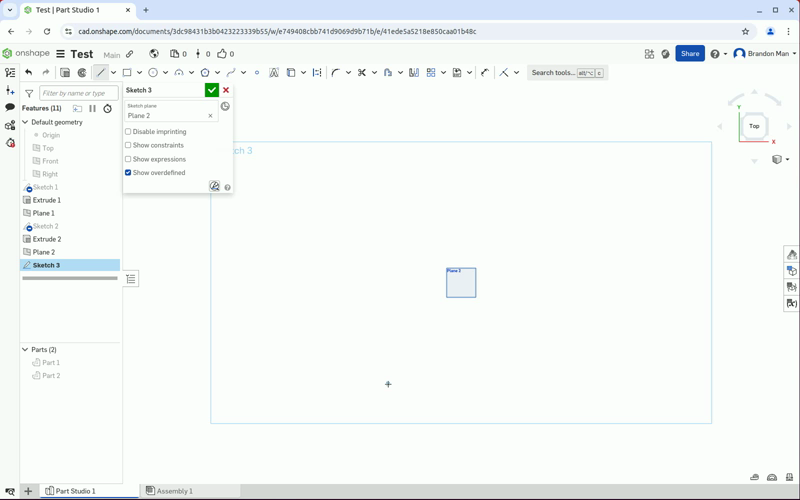
mouse_move(533, 383)
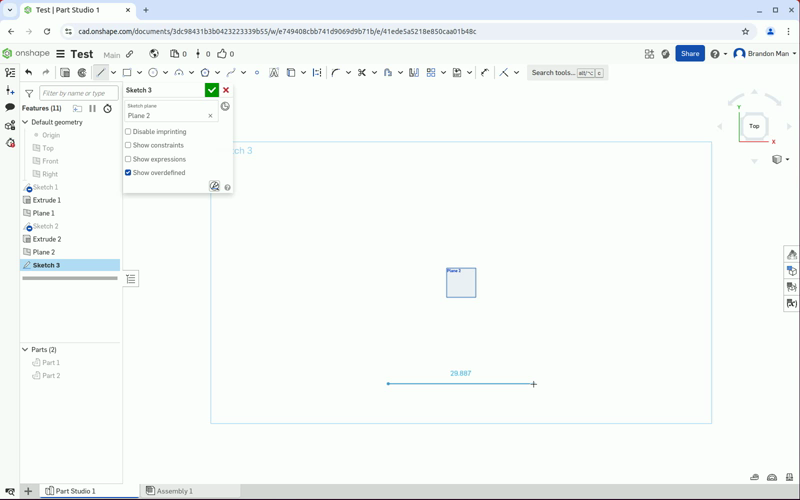
click(533, 383)
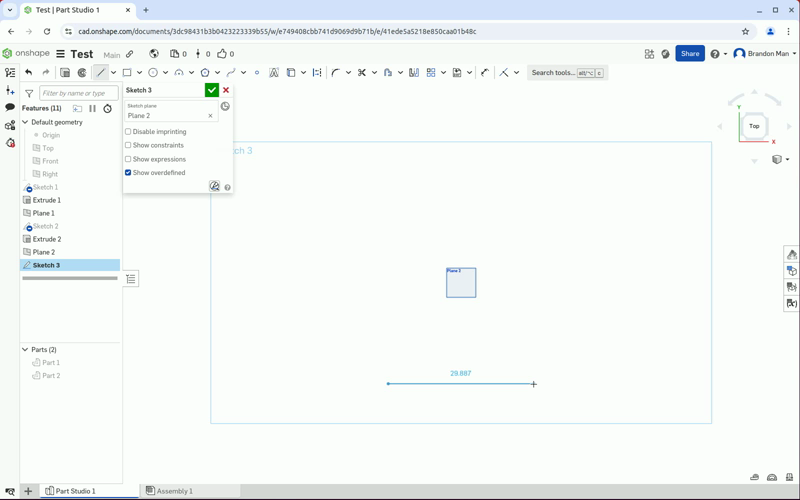
key_up(shift)
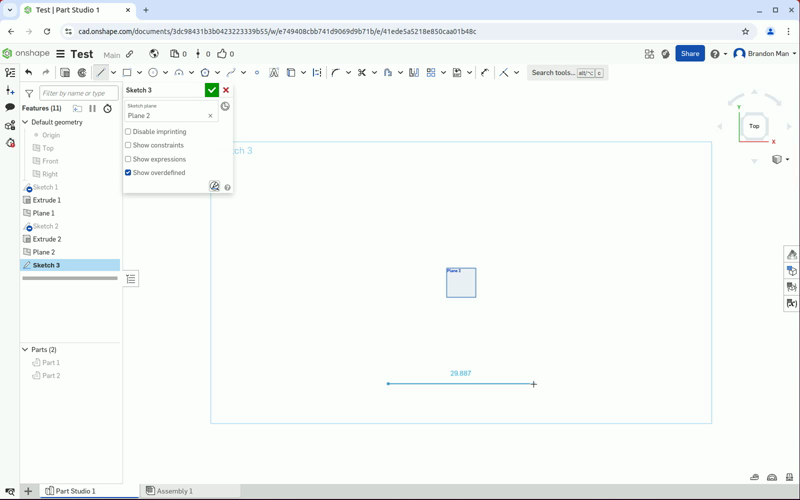
key_down(shift)
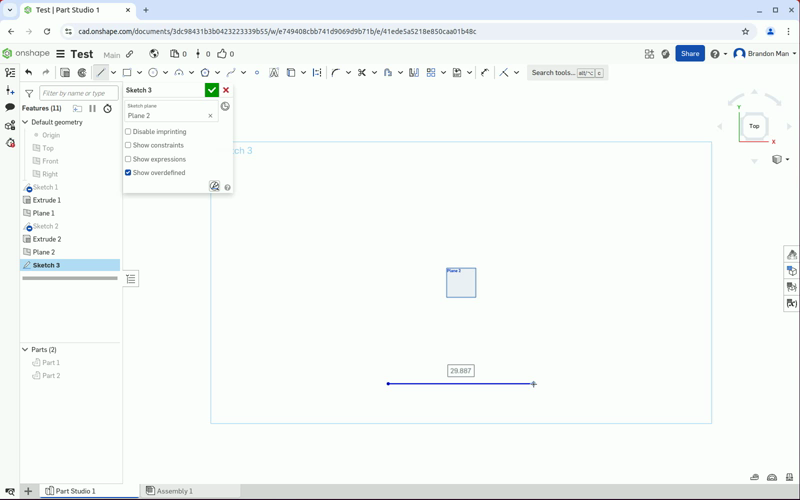
mouse_move(533, 177)
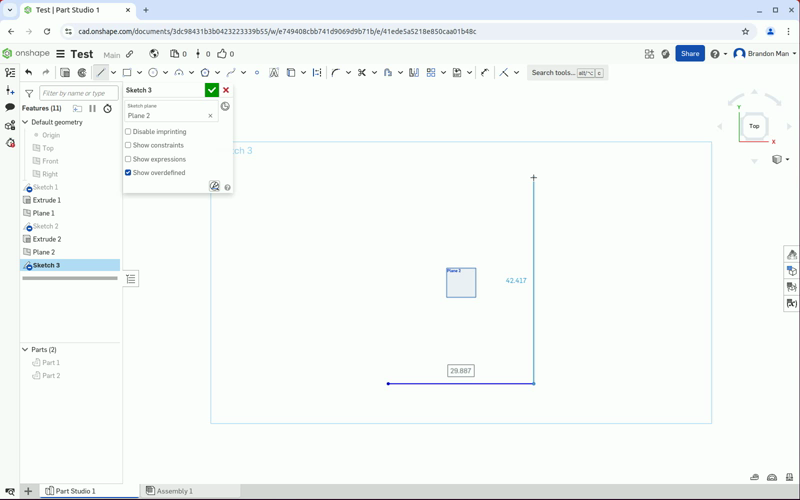
click(533, 177)
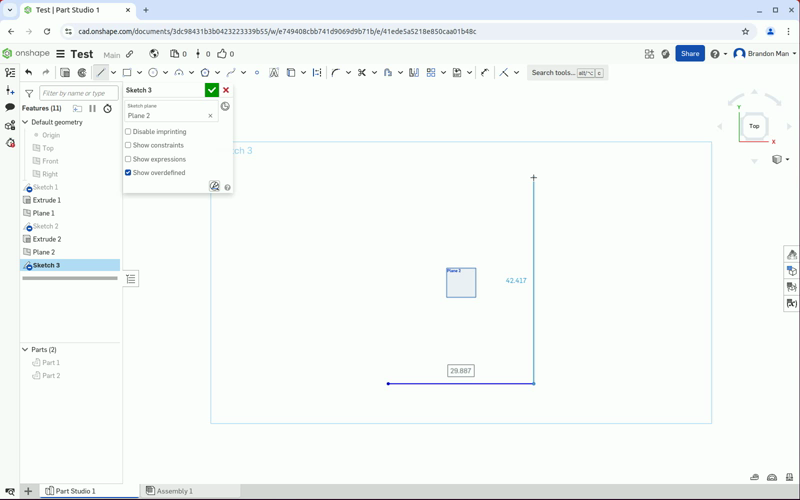
key_up(shift)
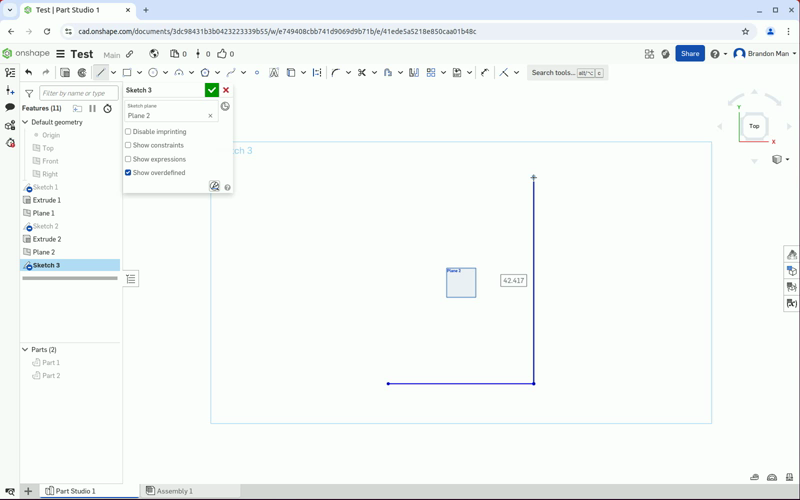
key_down(shift)
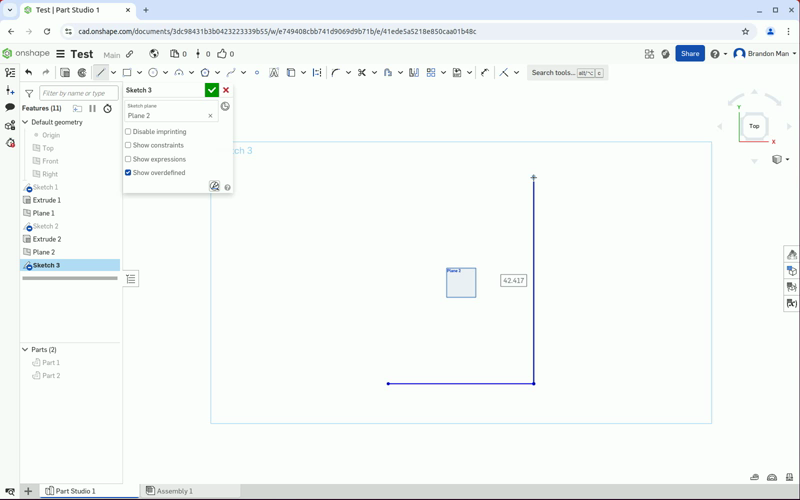
mouse_move(388, 177)
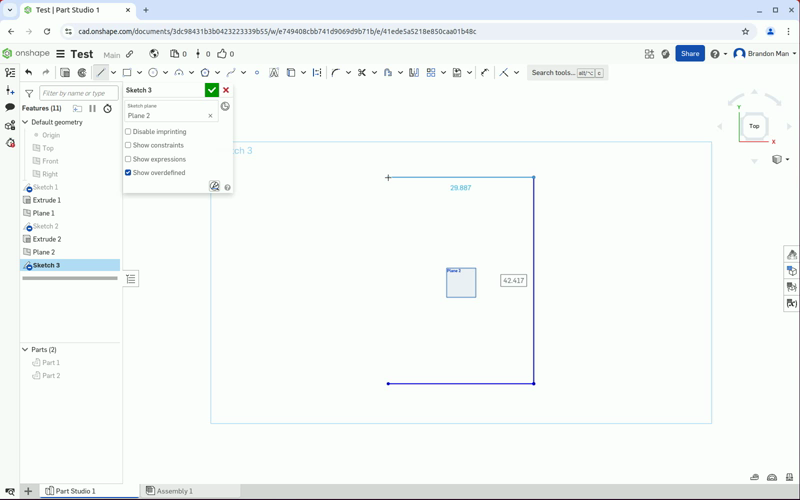
click(388, 177)
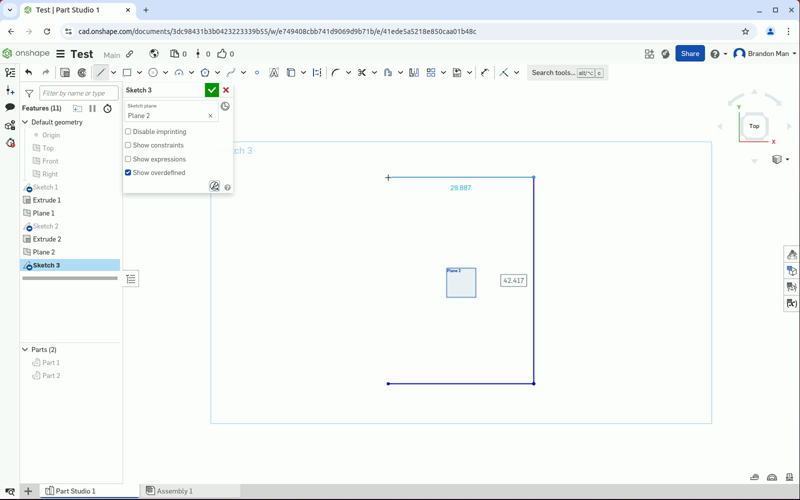
key_up(shift)
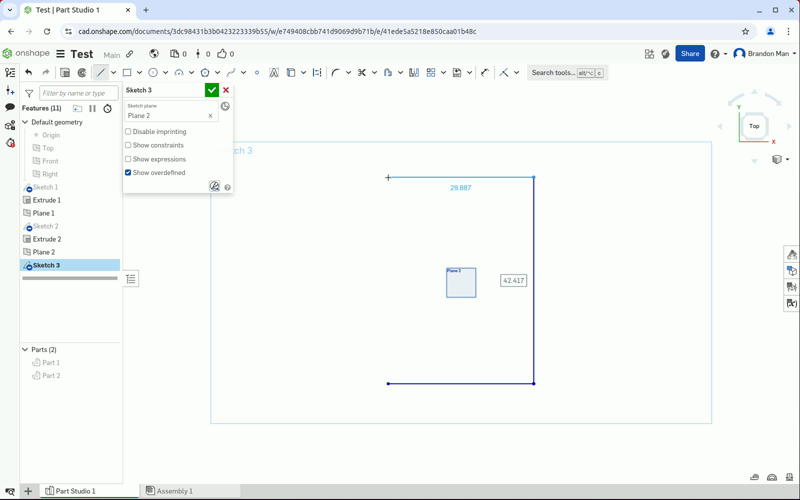
key_down(shift)
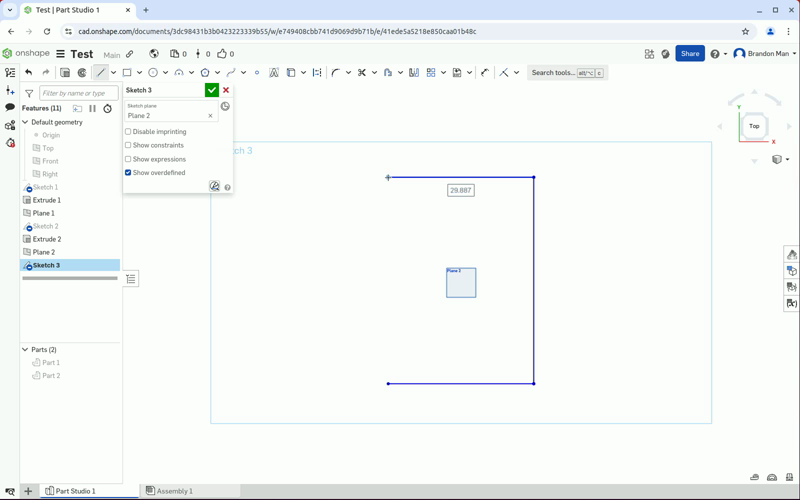
mouse_move(388, 383)
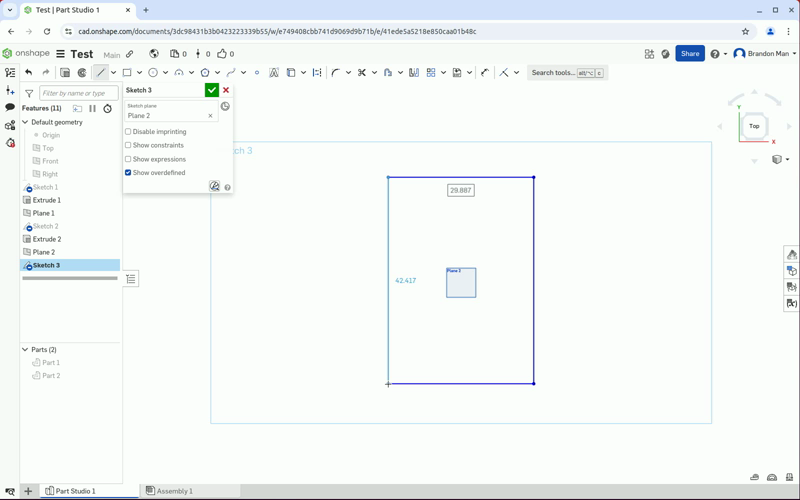
key_up(shift)
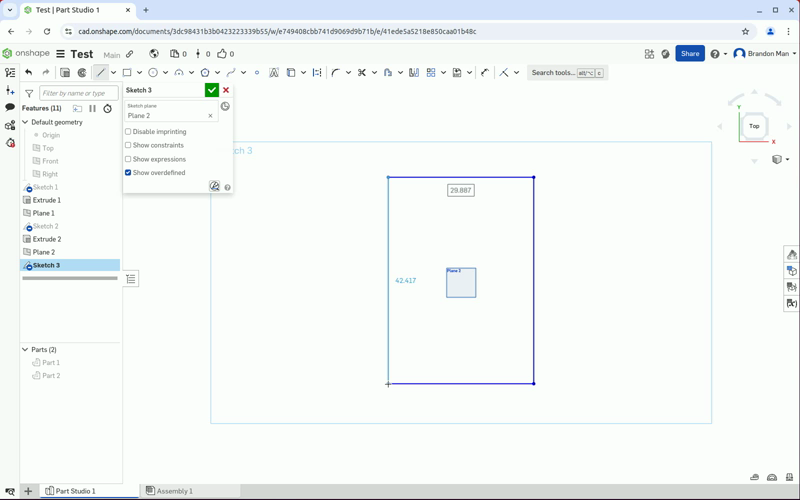
click(388, 383)
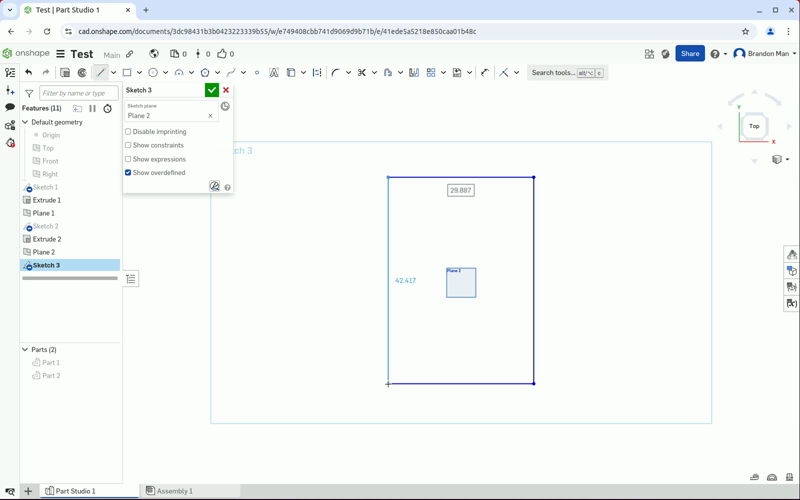
key(esc)
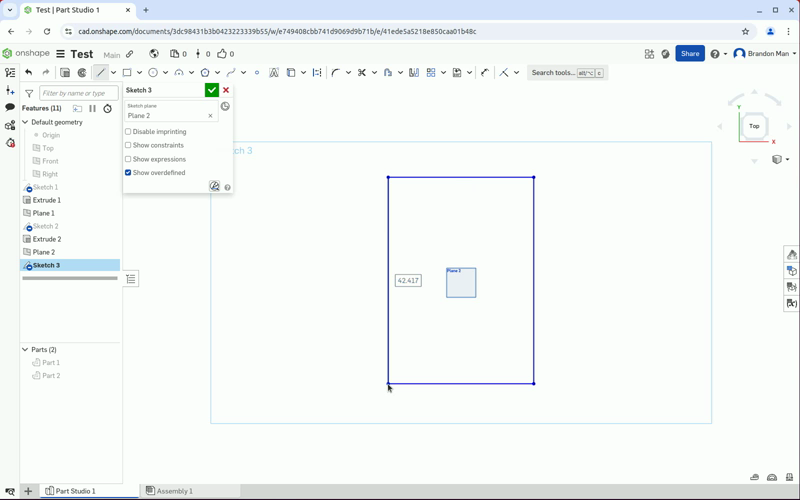
mouse_move(475, 290)
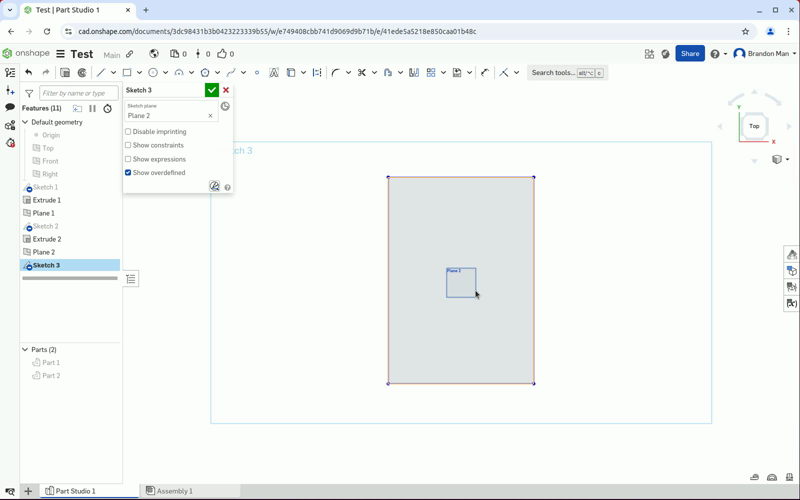
click(475, 290)
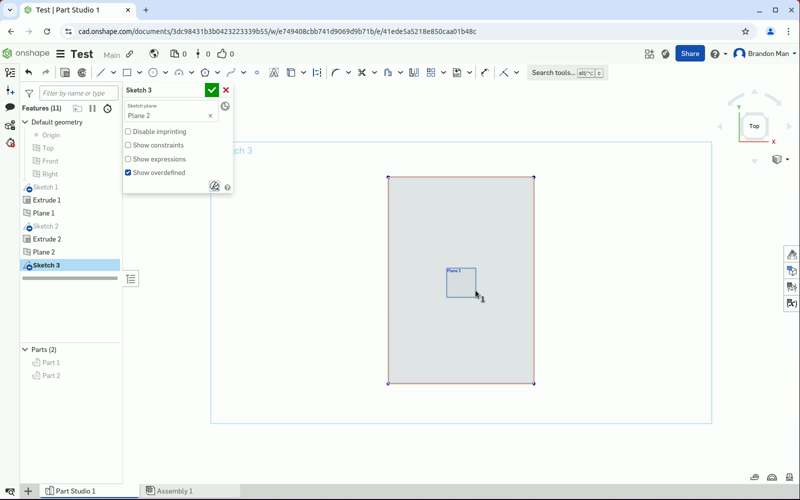
mouse_move(73, 352)
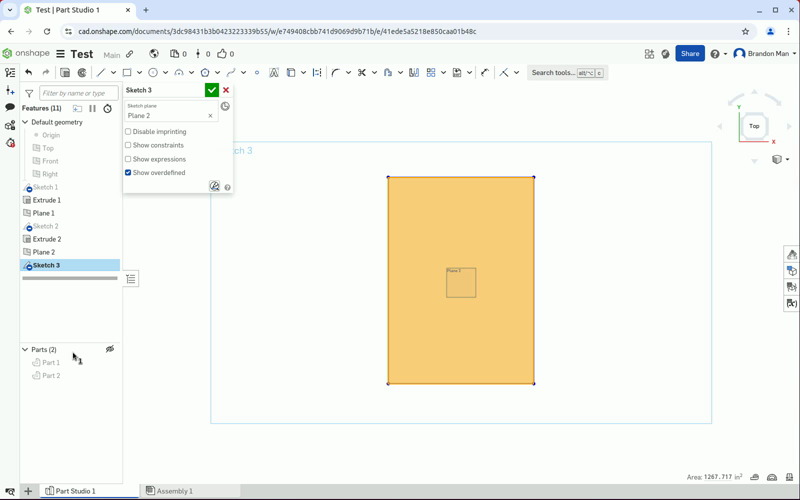
key(shift+y)
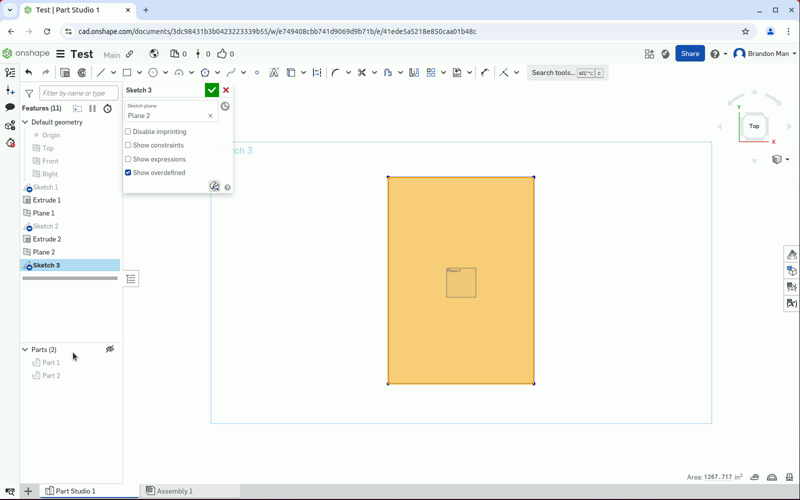
key(shift+e)
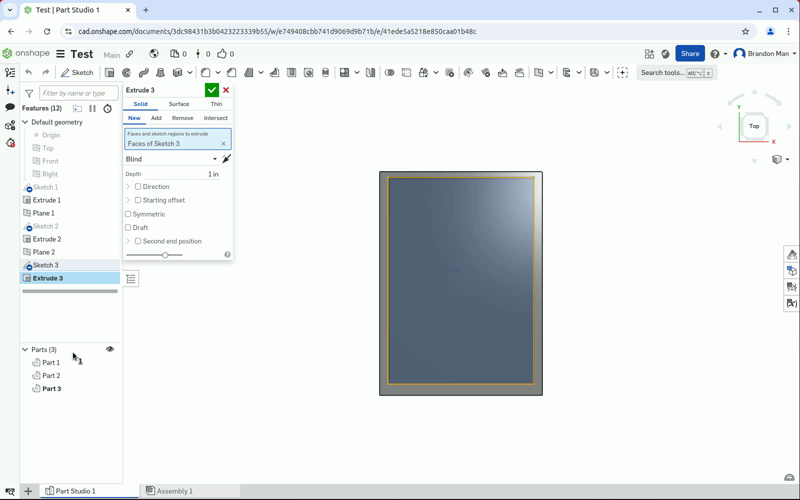
mouse_move(143, 106)
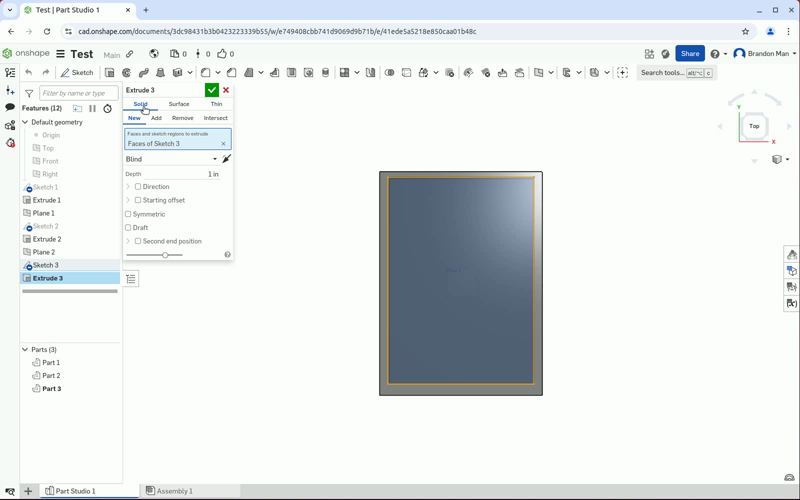
click(143, 106)
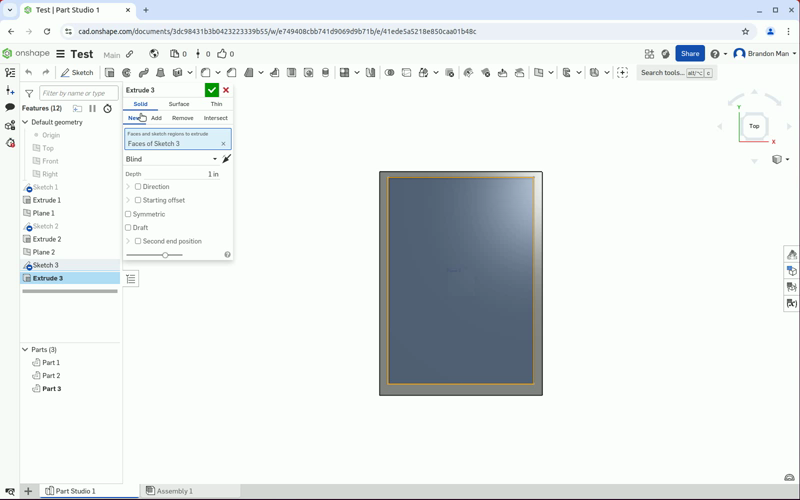
mouse_move(137, 120)
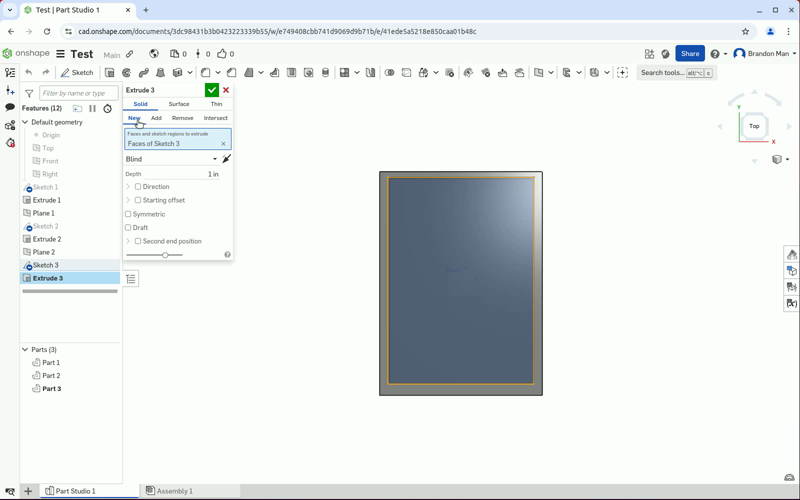
click(137, 120)
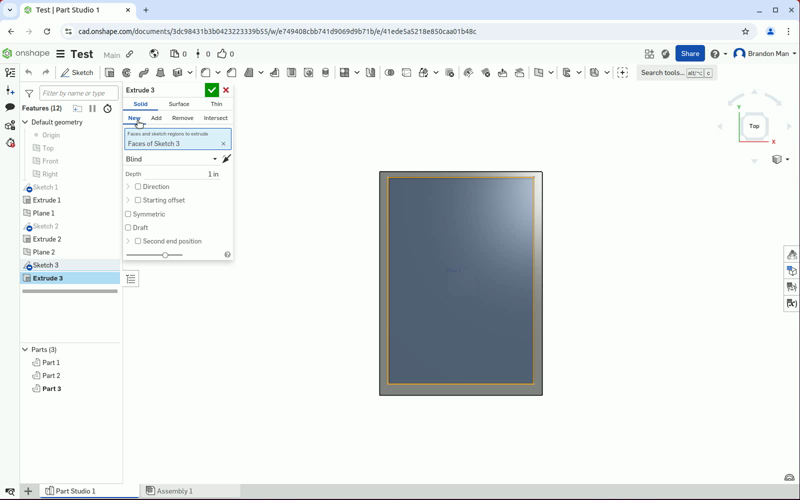
key(tab, 4)
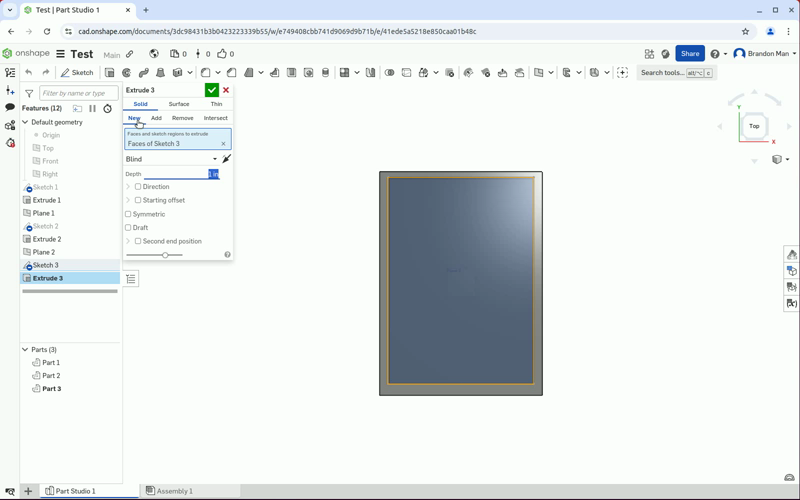
text(-0.722)
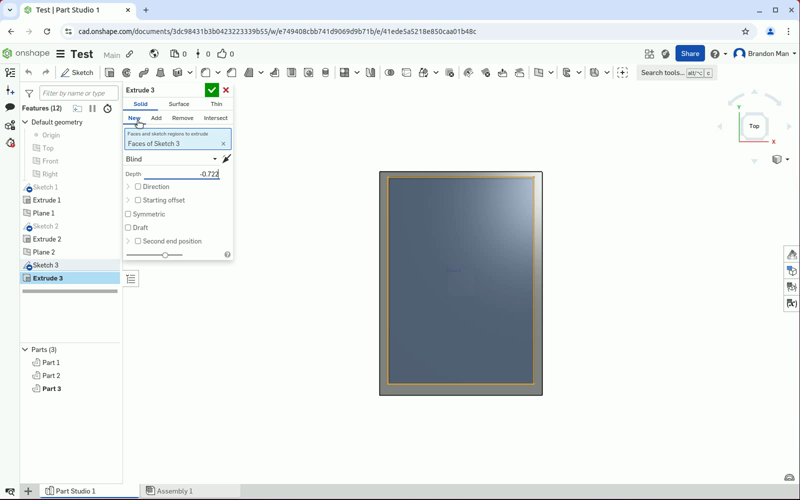
key(enter)
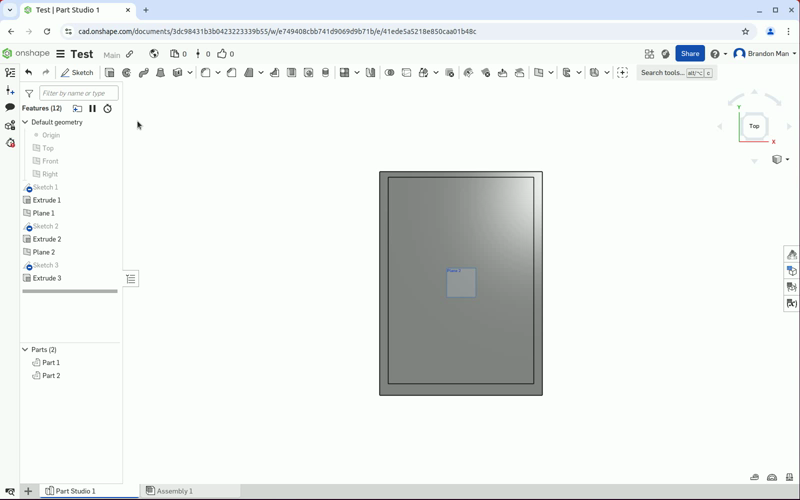
key(shift+h)
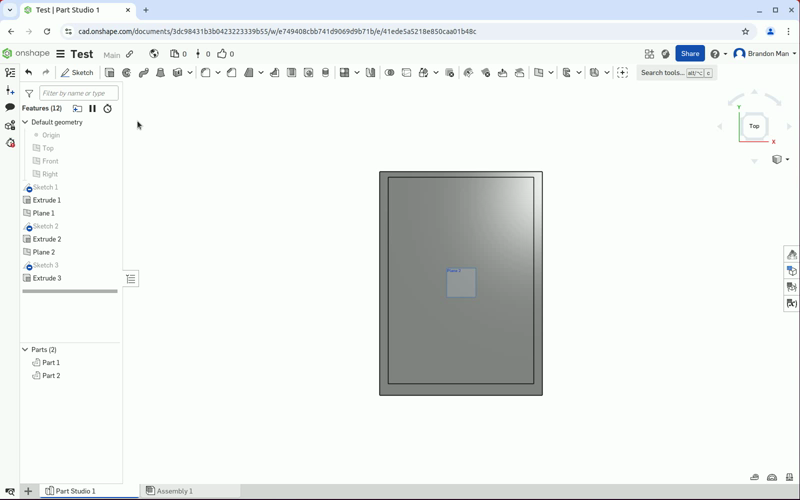
key(shift+h)
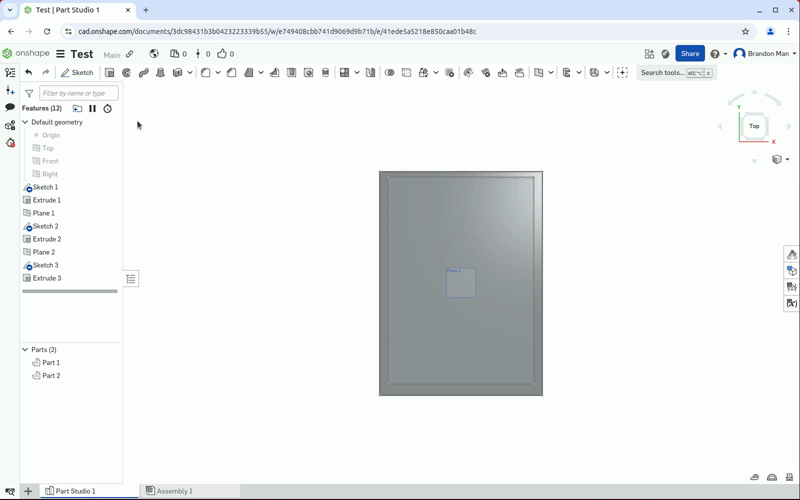
key(shift+7)
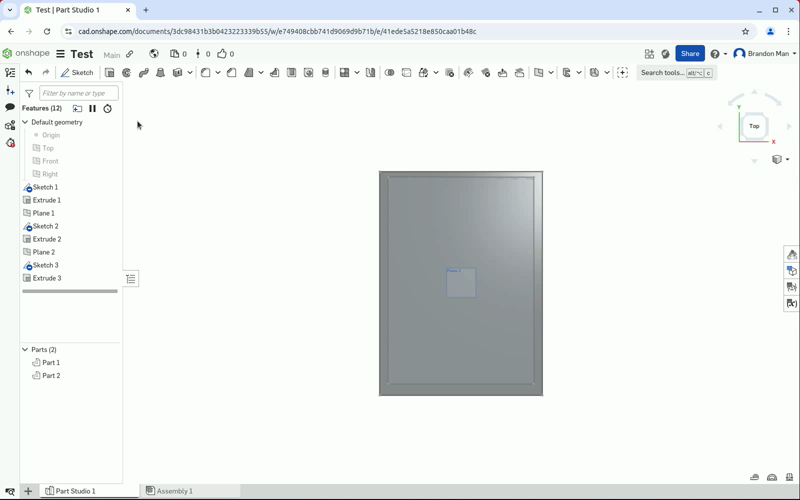
key(up, 3)
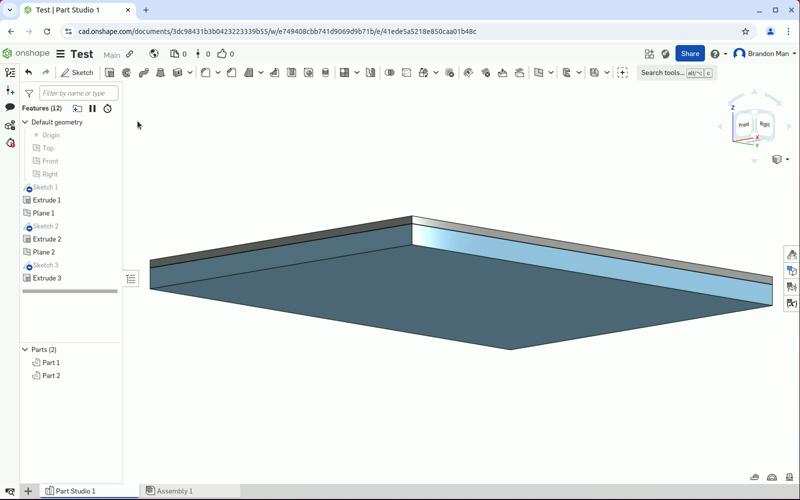
key(left, 3)
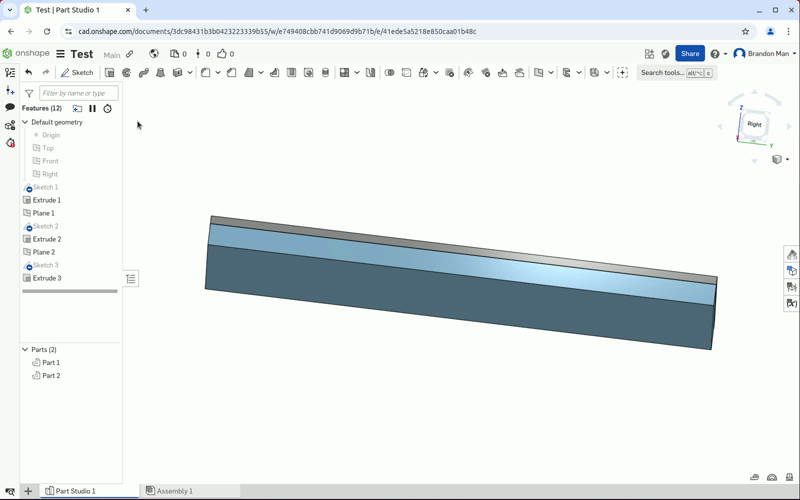
key(right, 3)
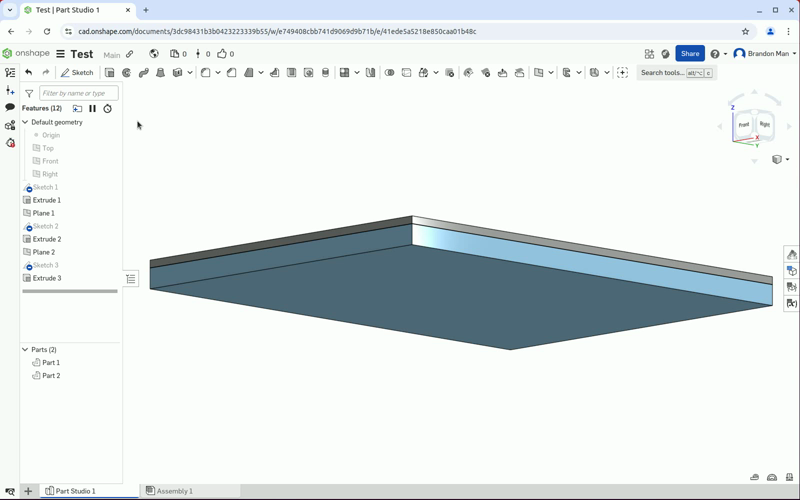
key(down, 3)
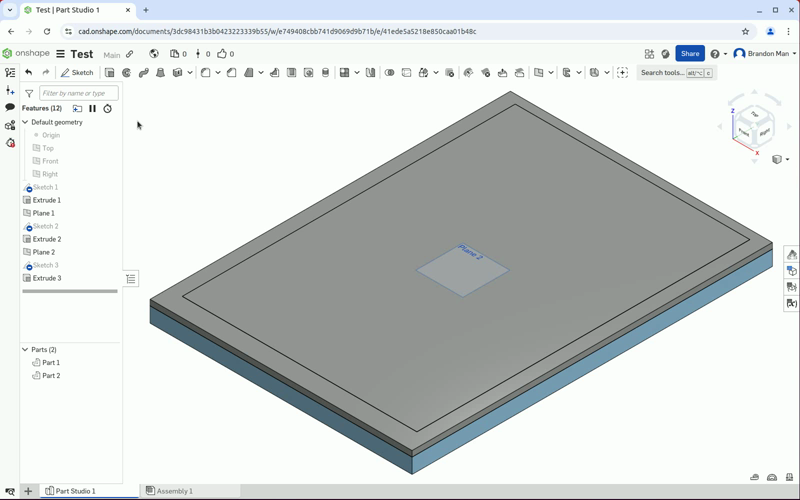
mouse_move(73, 189)
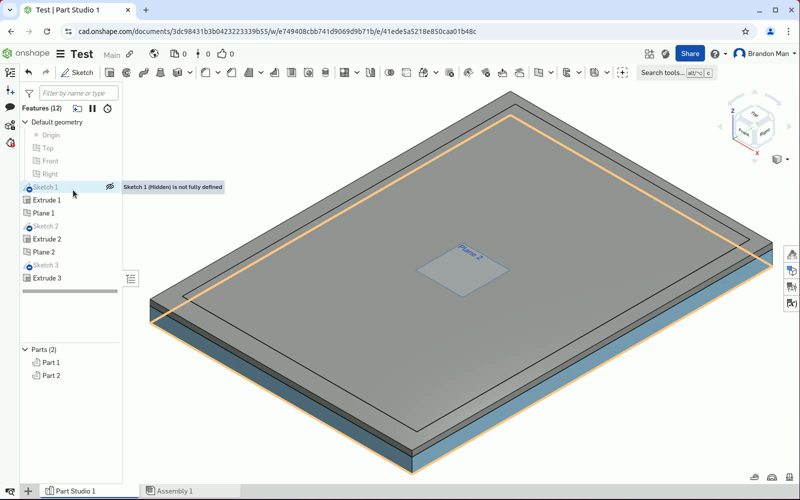
click(73, 189)